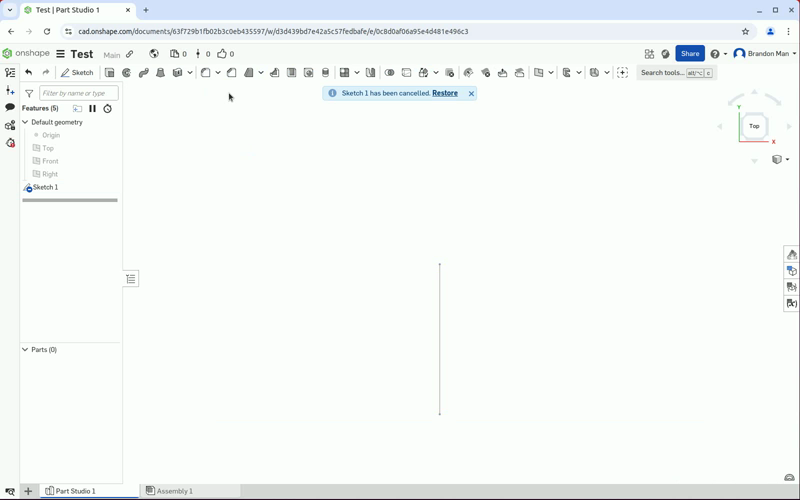
key(shift+h)
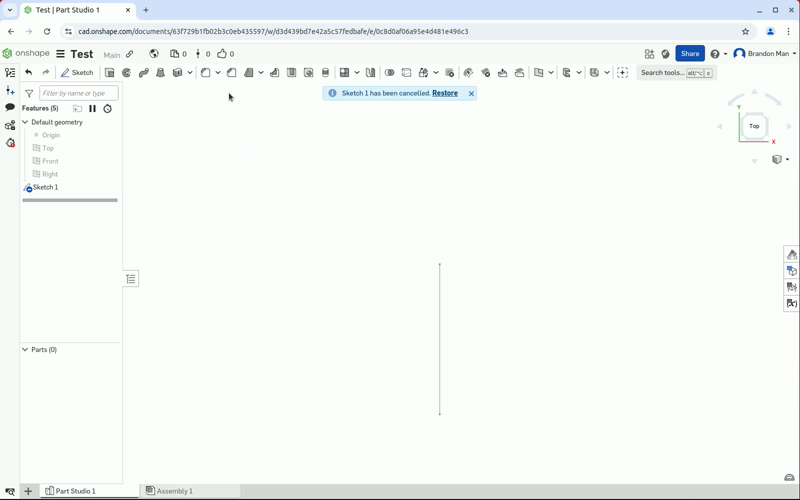
key(shift+s)
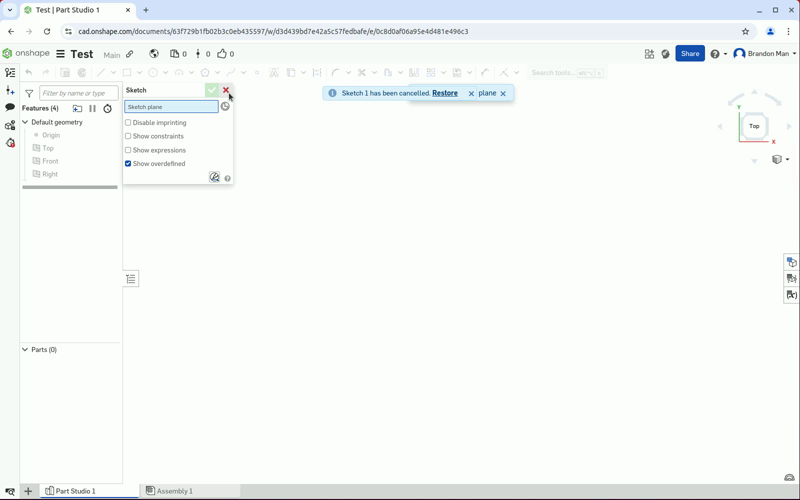
mouse_move(73, 150)
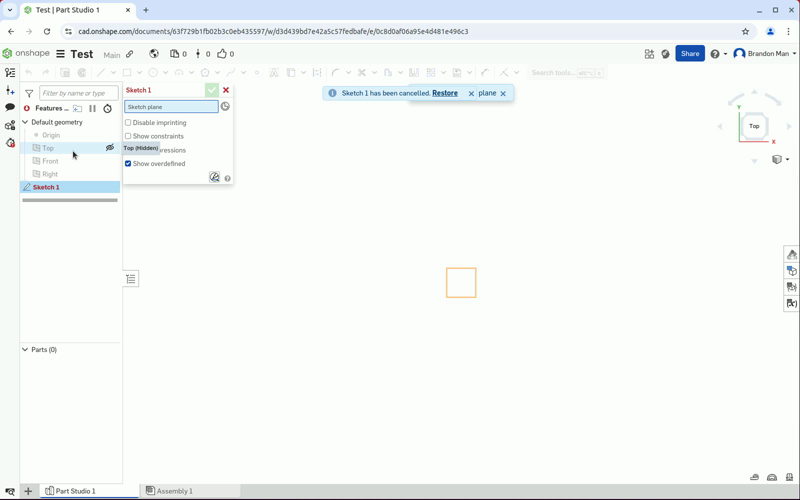
click(73, 150)
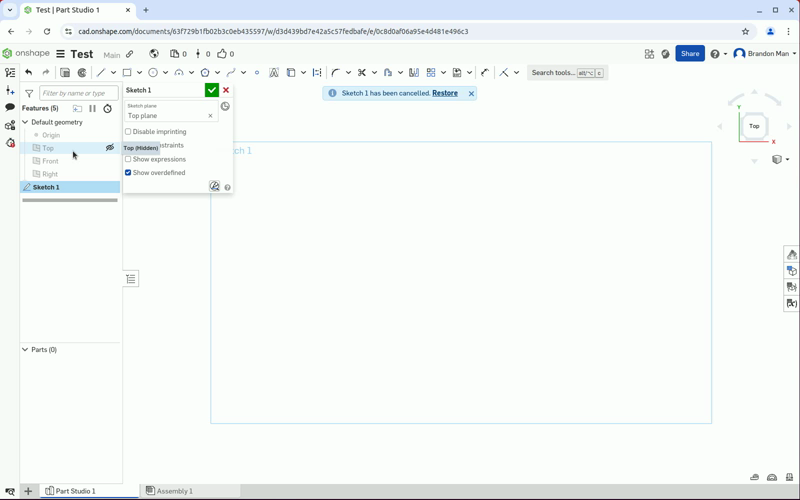
mouse_move(73, 352)
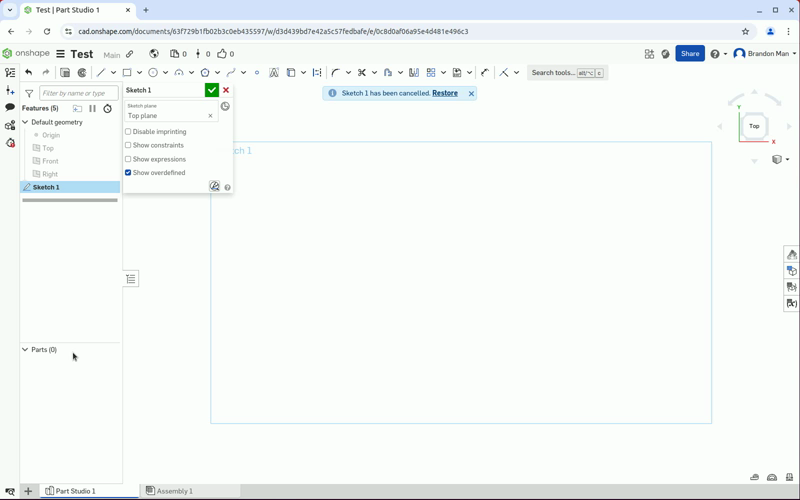
key(y)
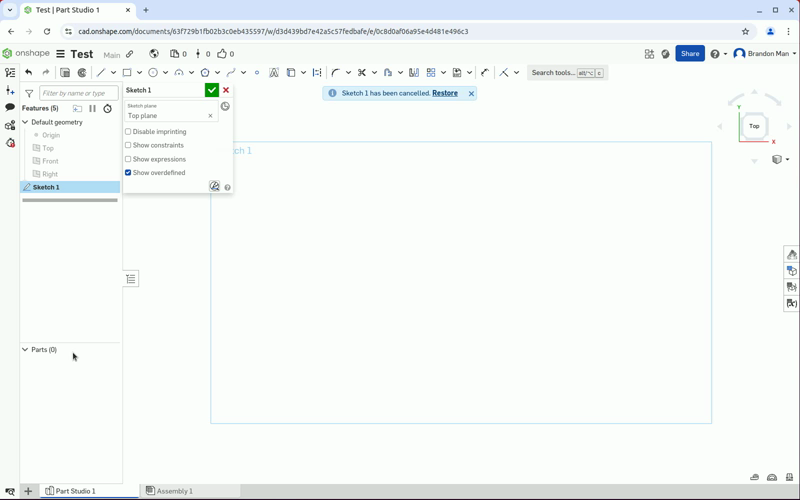
key(l)
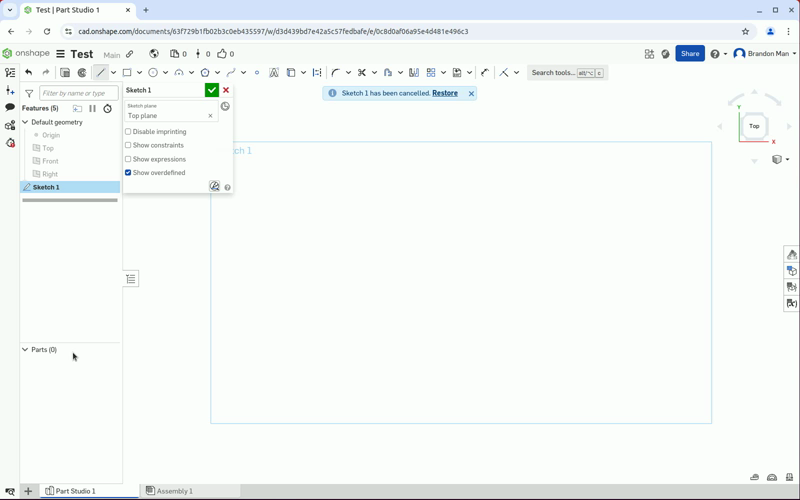
key_down(shift)
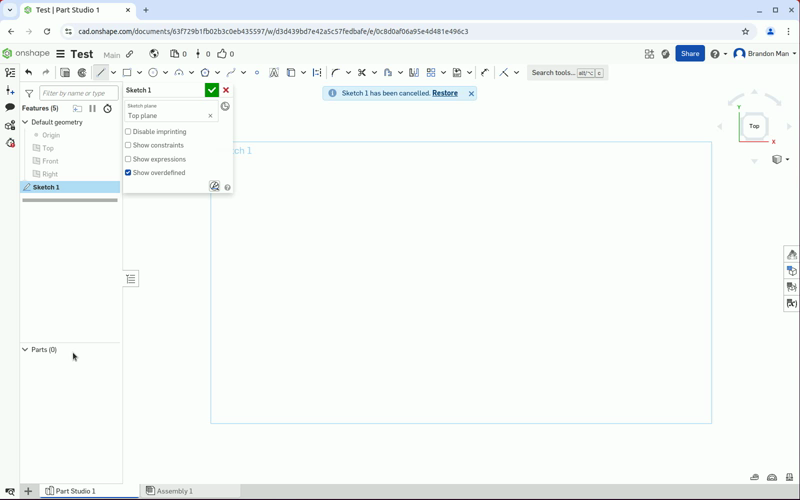
mouse_move(349, 282)
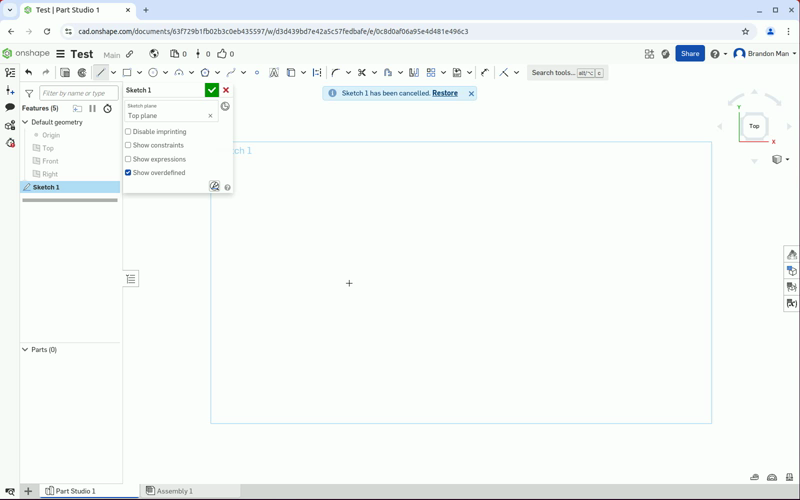
click(349, 282)
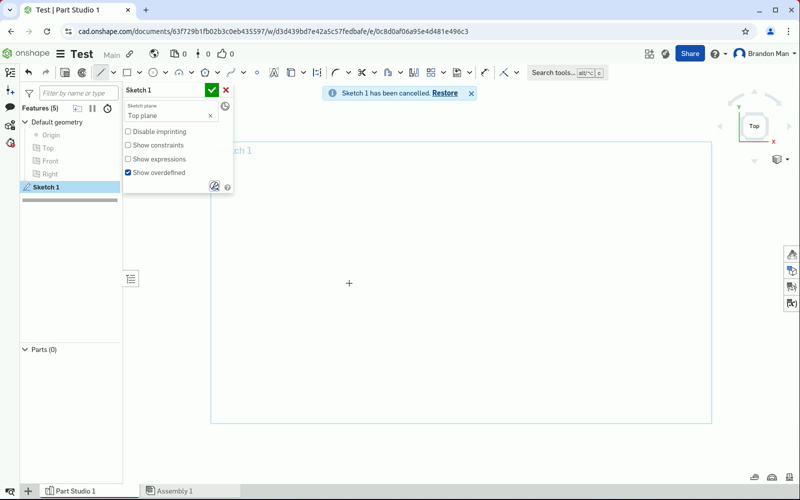
key_up(shift)
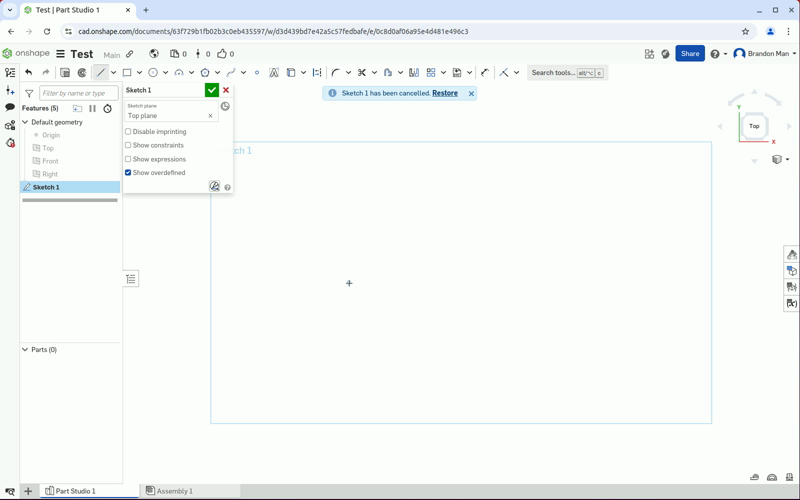
key_down(shift)
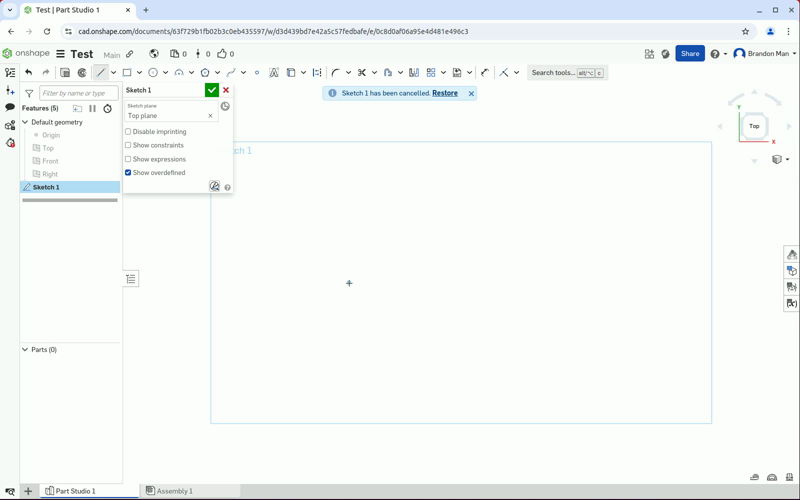
mouse_move(405, 378)
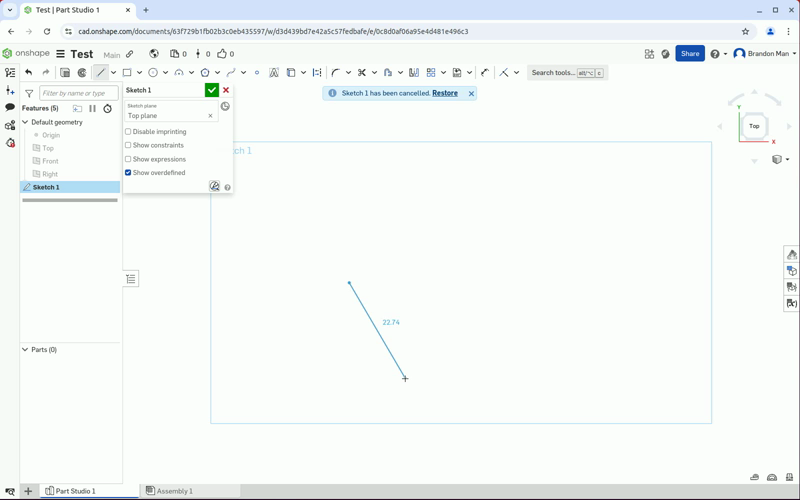
click(405, 378)
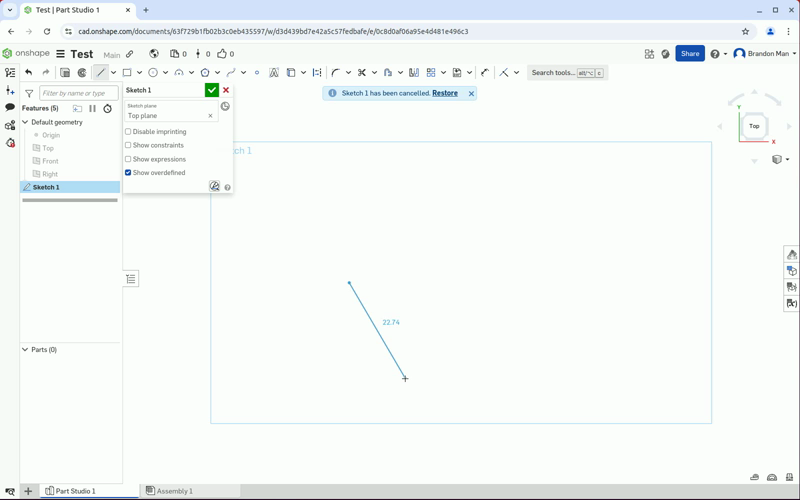
key_up(shift)
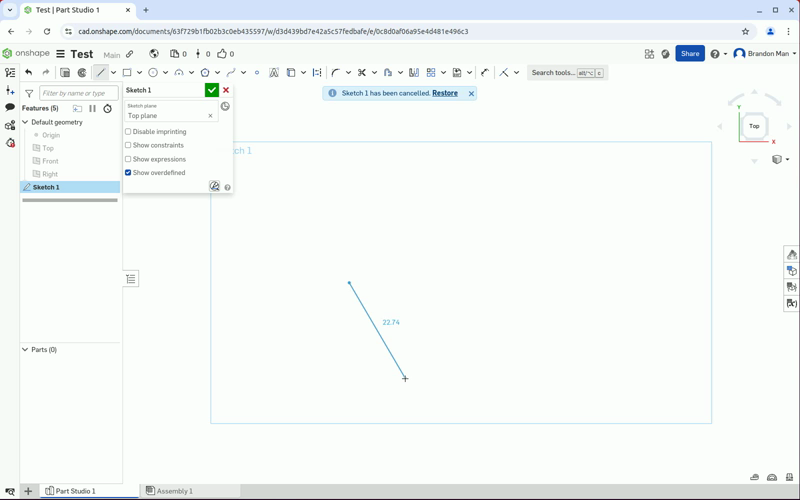
key_down(shift)
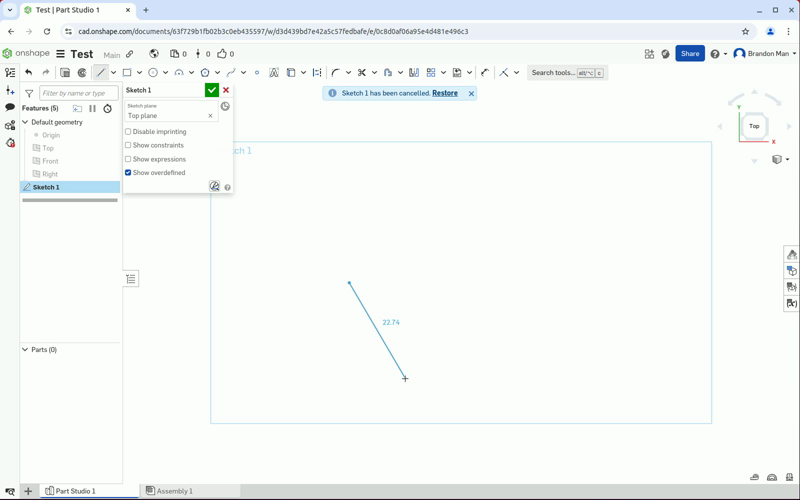
mouse_move(514, 378)
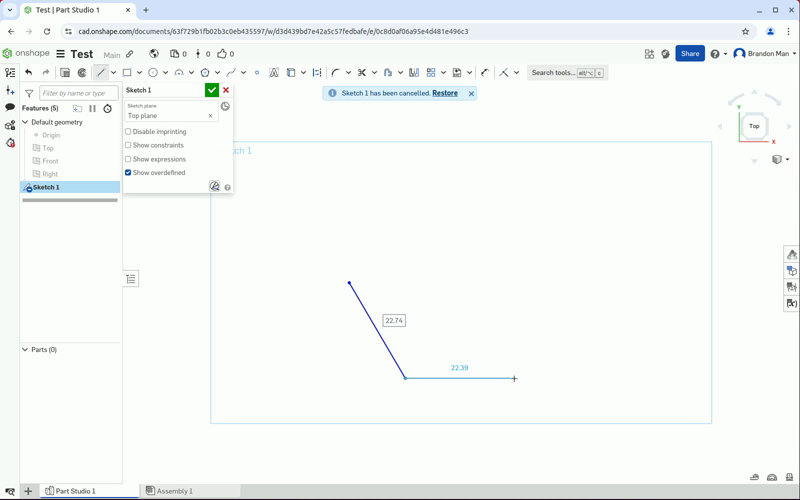
click(514, 378)
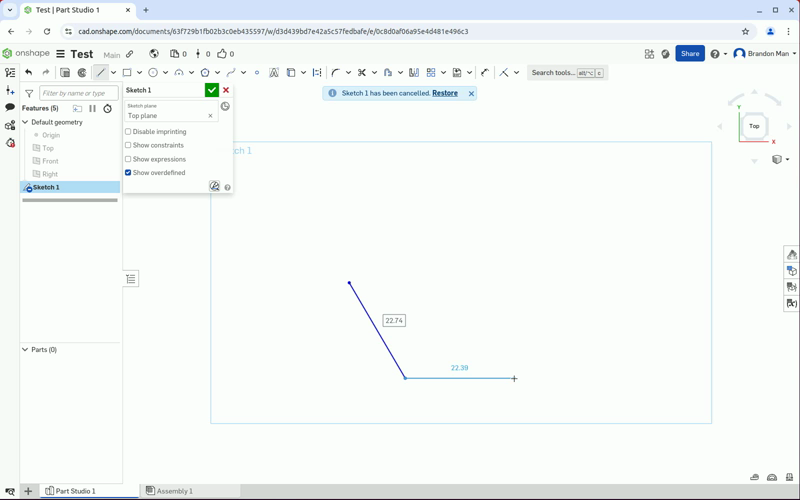
key_up(shift)
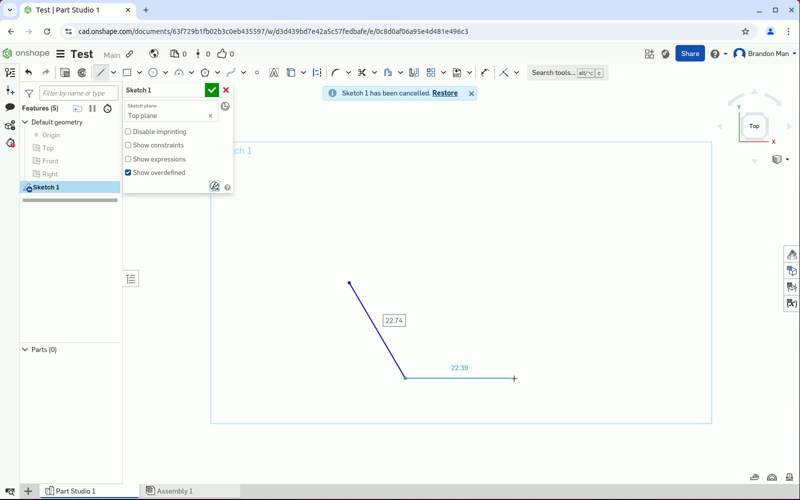
key_down(shift)
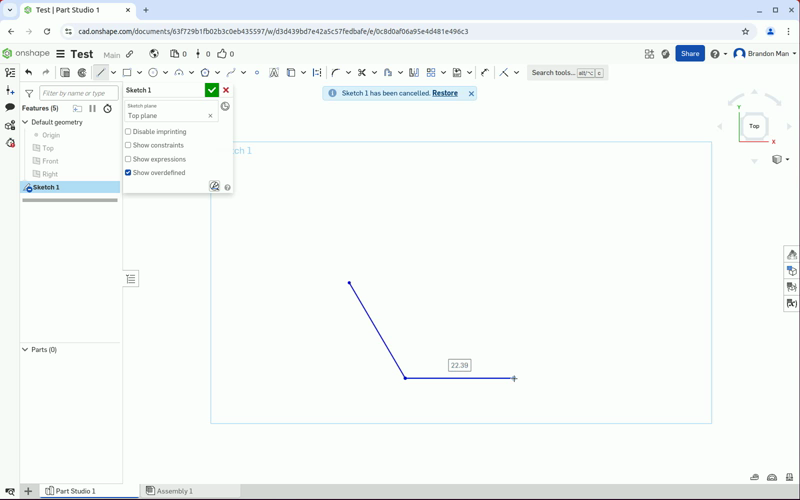
mouse_move(569, 282)
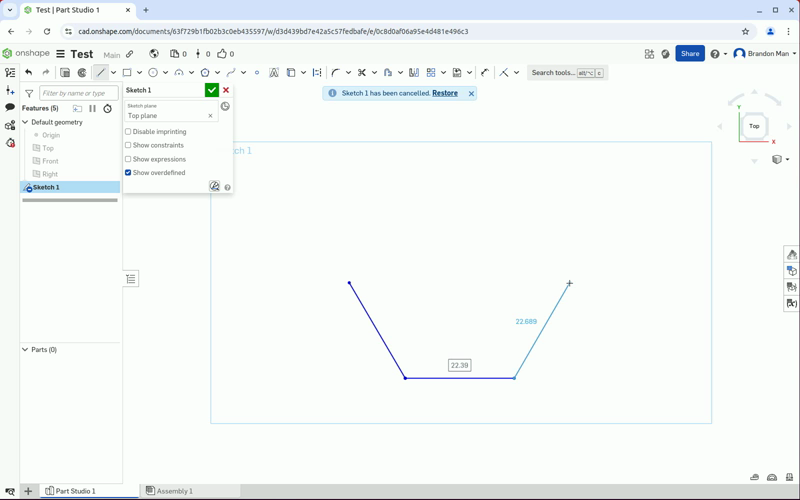
click(569, 282)
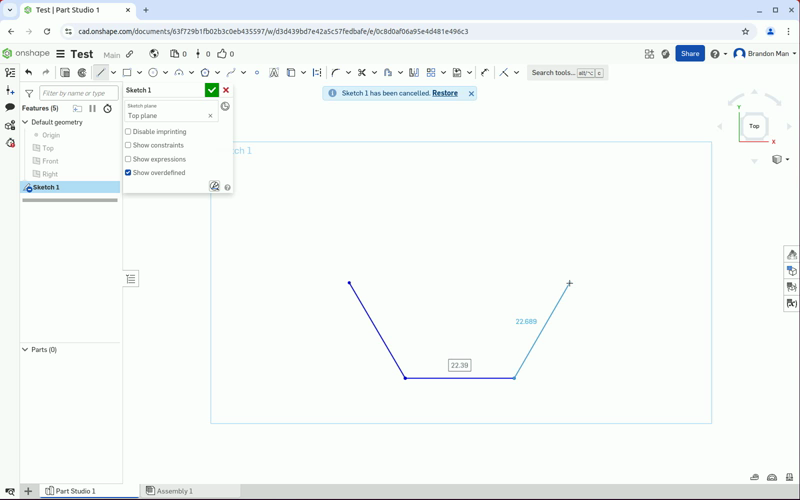
key_up(shift)
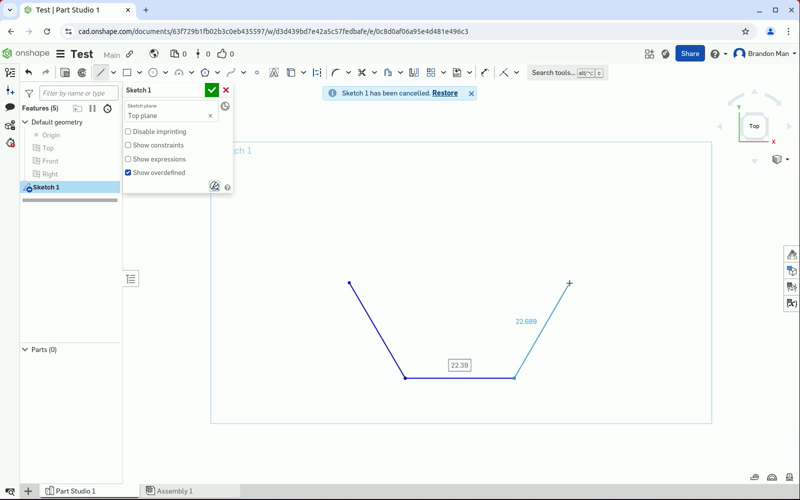
key_down(shift)
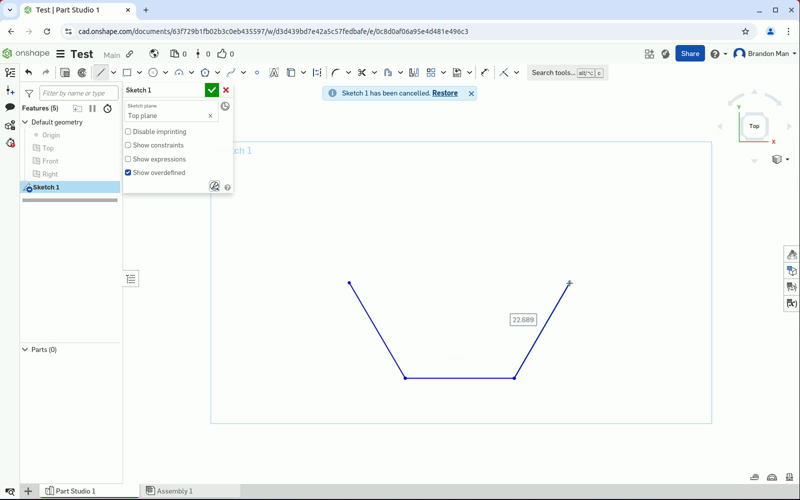
mouse_move(514, 187)
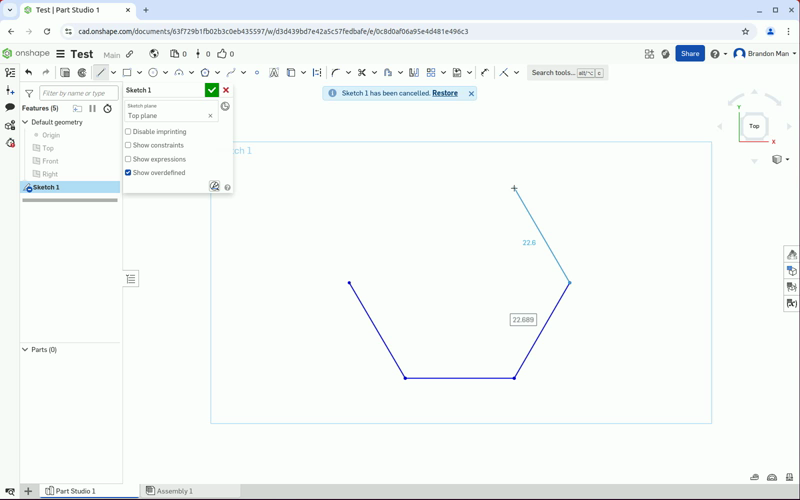
click(514, 187)
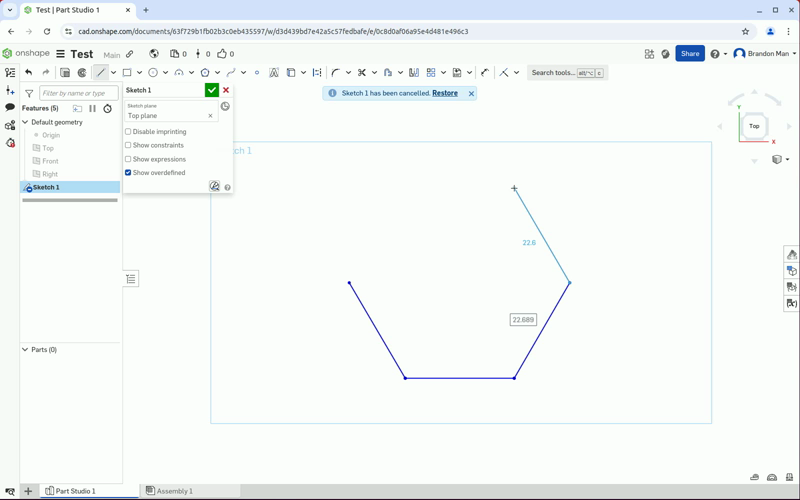
key_up(shift)
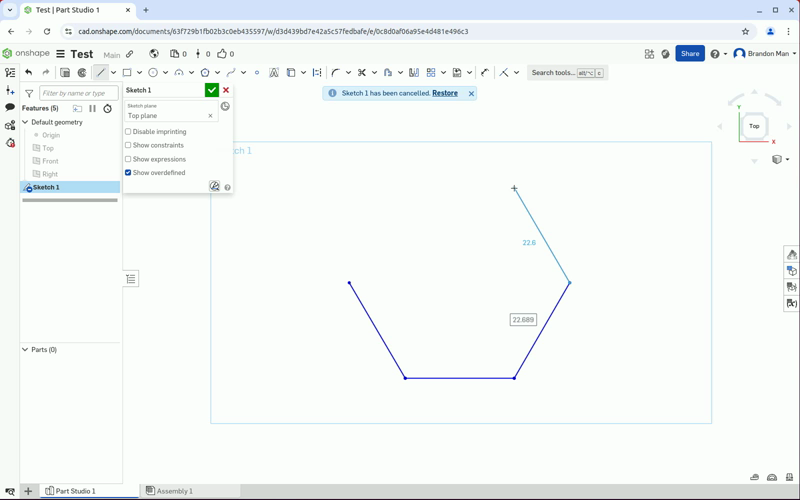
key_down(shift)
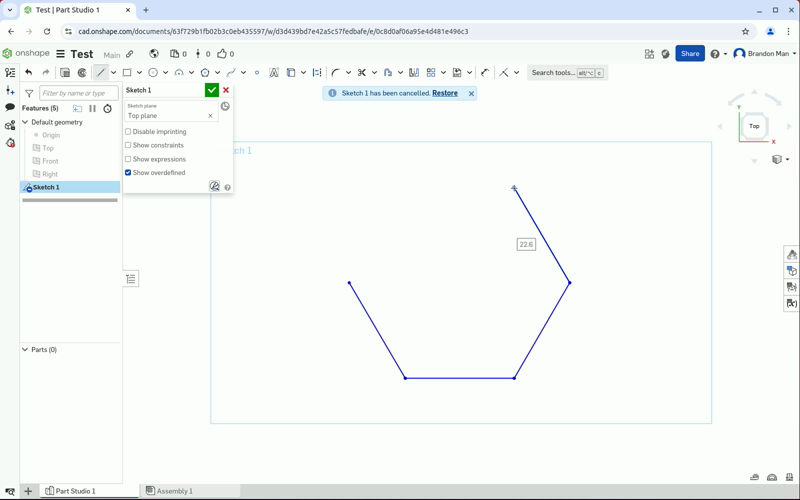
mouse_move(405, 187)
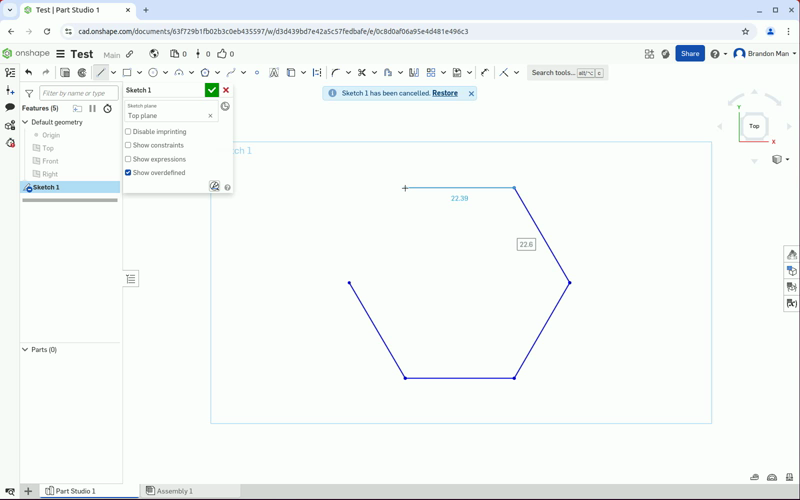
click(405, 187)
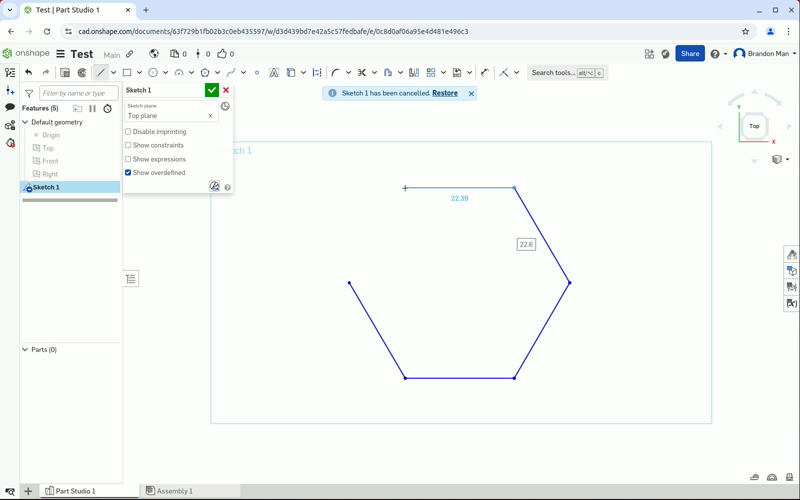
key_up(shift)
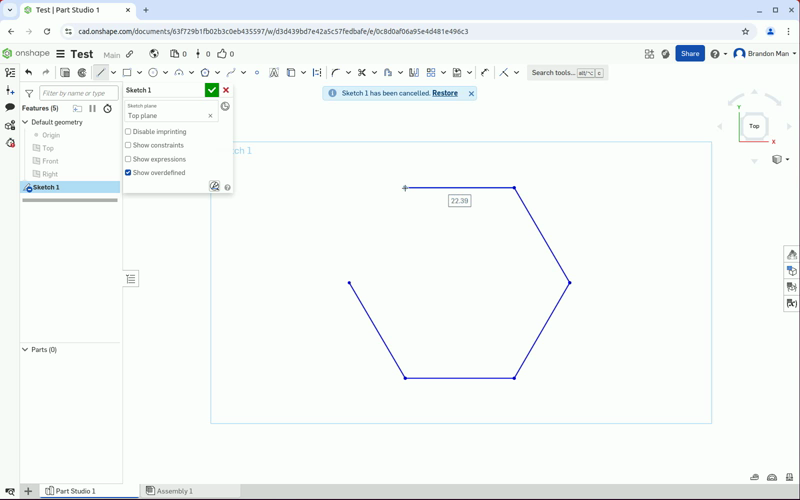
key_down(shift)
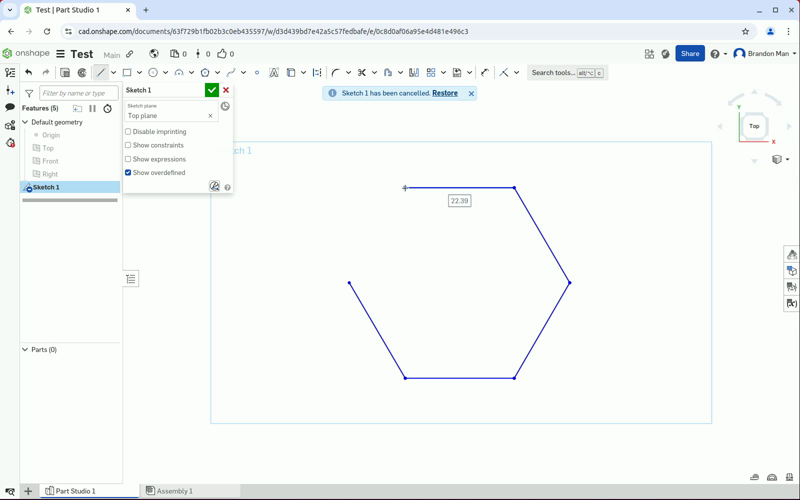
mouse_move(349, 282)
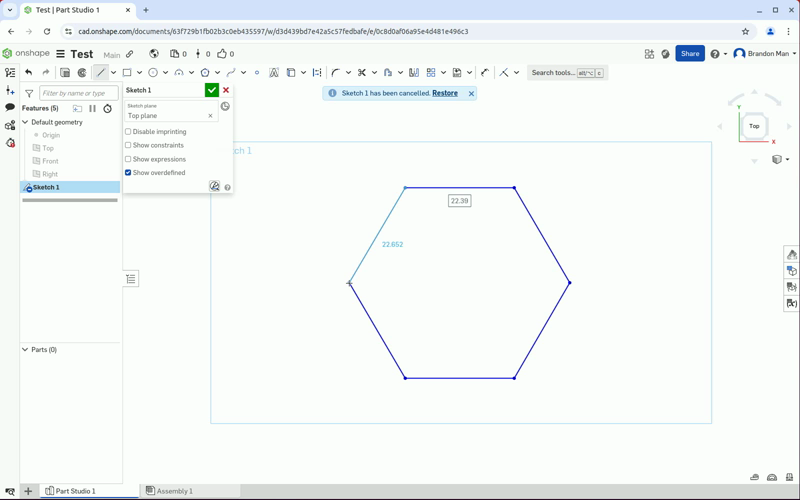
key_up(shift)
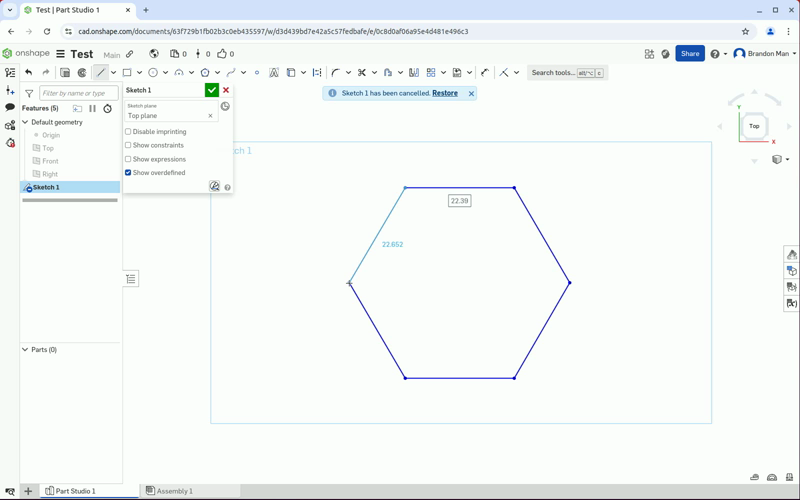
click(349, 282)
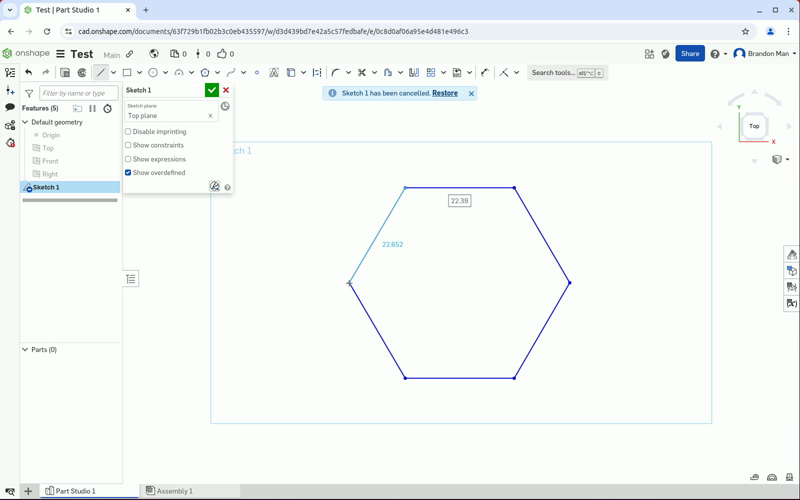
key(esc)
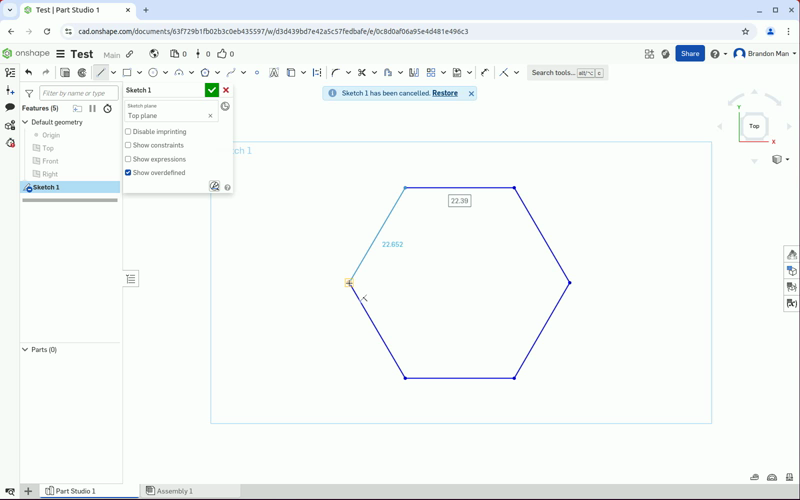
mouse_move(490, 316)
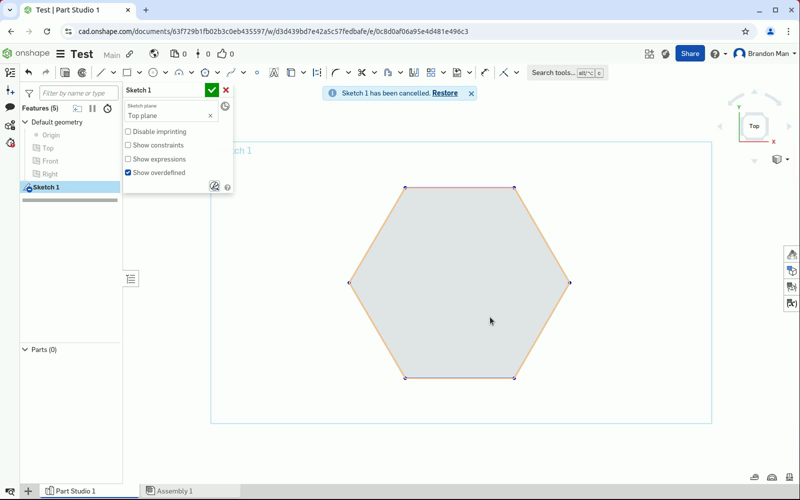
click(490, 316)
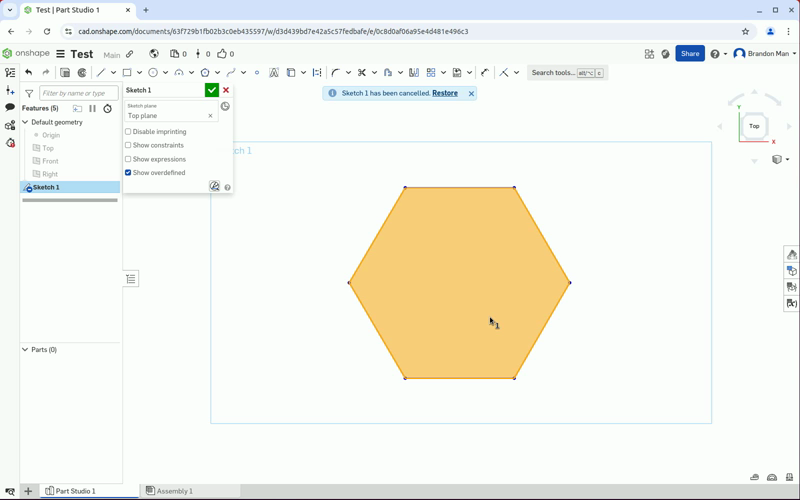
mouse_move(73, 352)
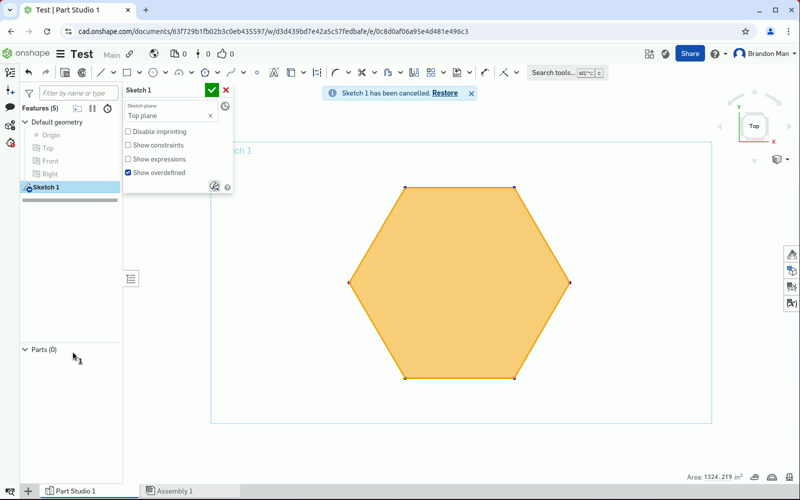
key(shift+y)
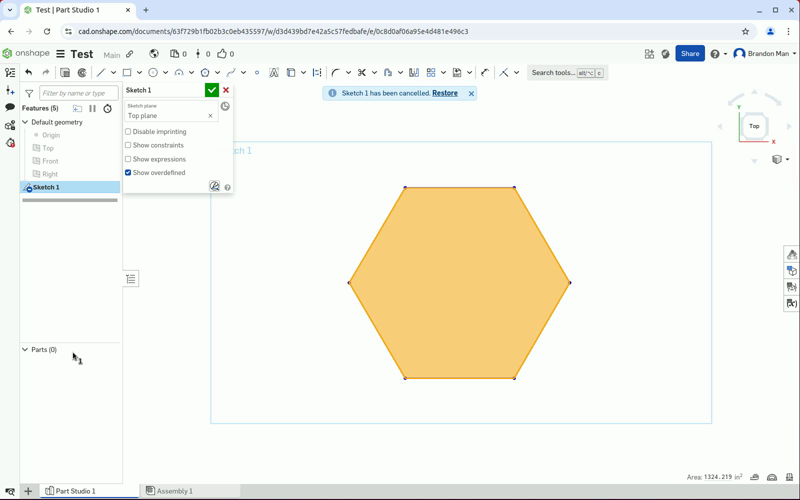
key(shift+e)
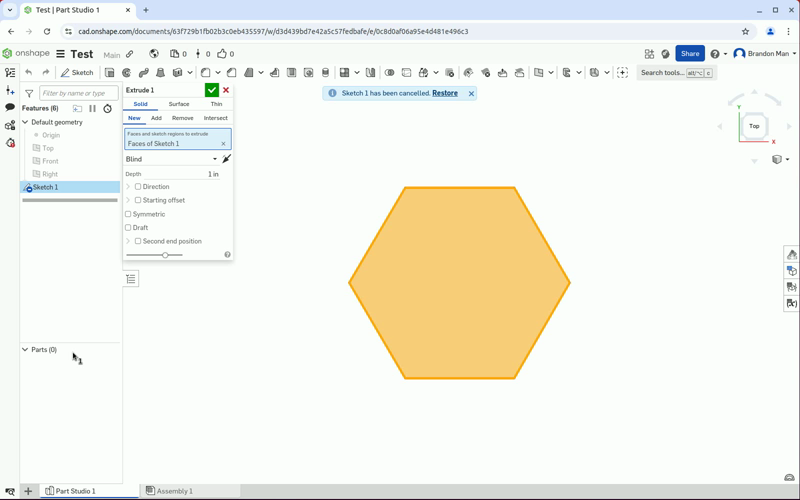
mouse_move(143, 106)
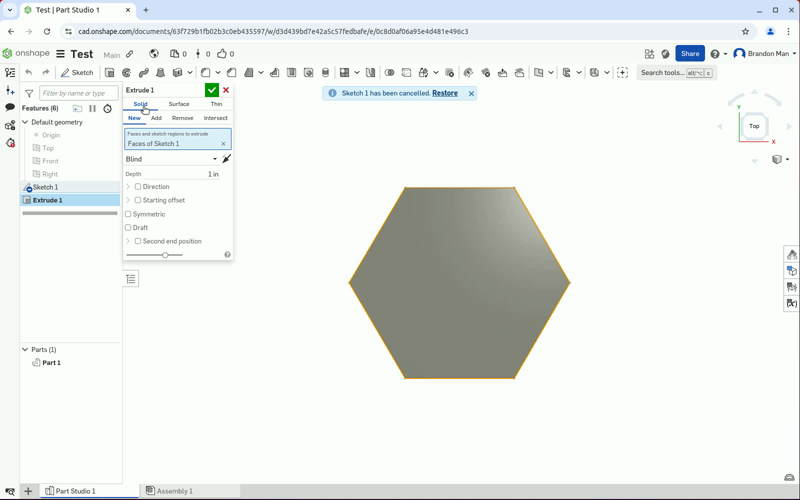
click(143, 106)
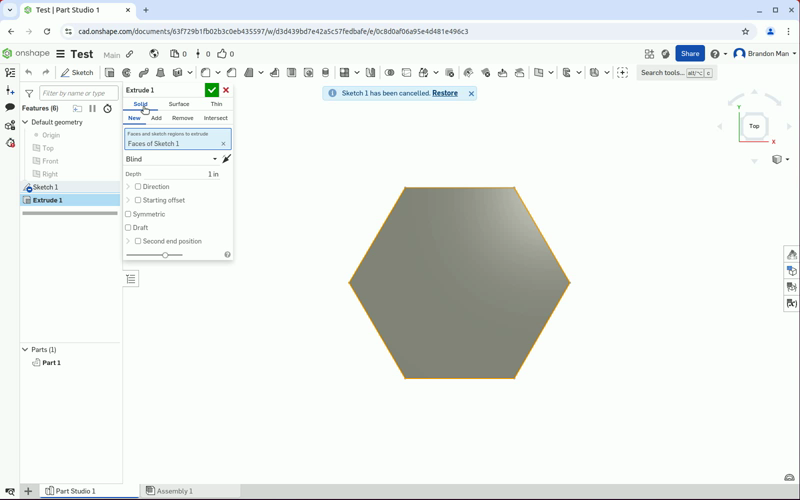
mouse_move(137, 120)
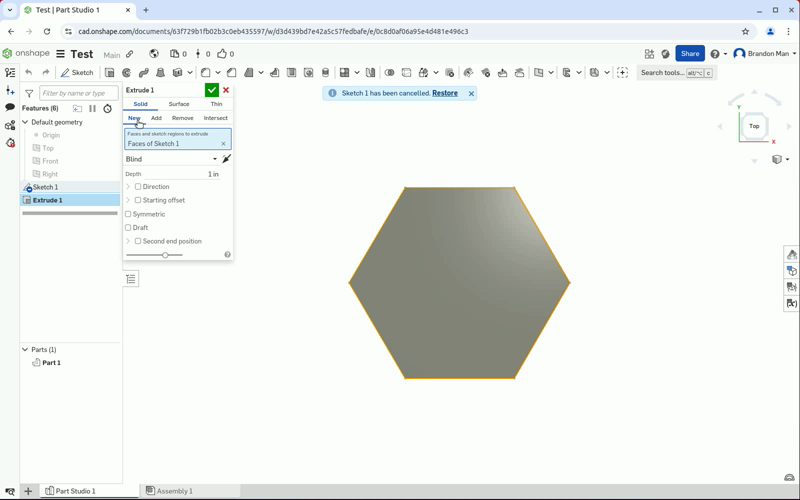
click(137, 120)
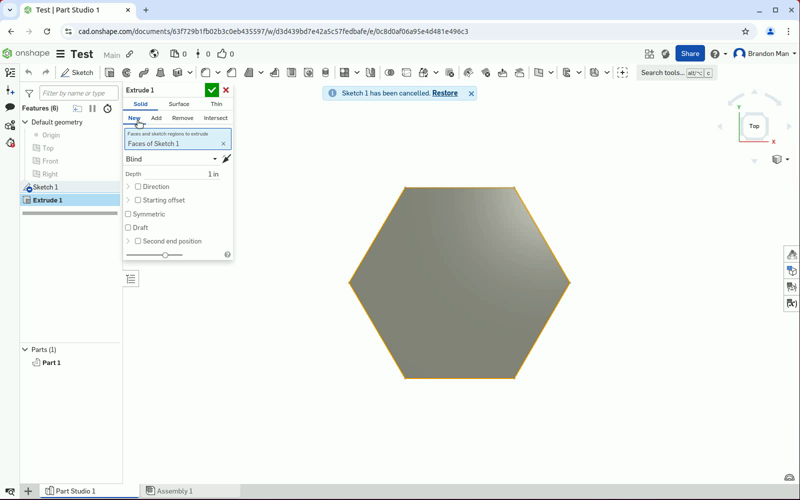
key(tab, 4)
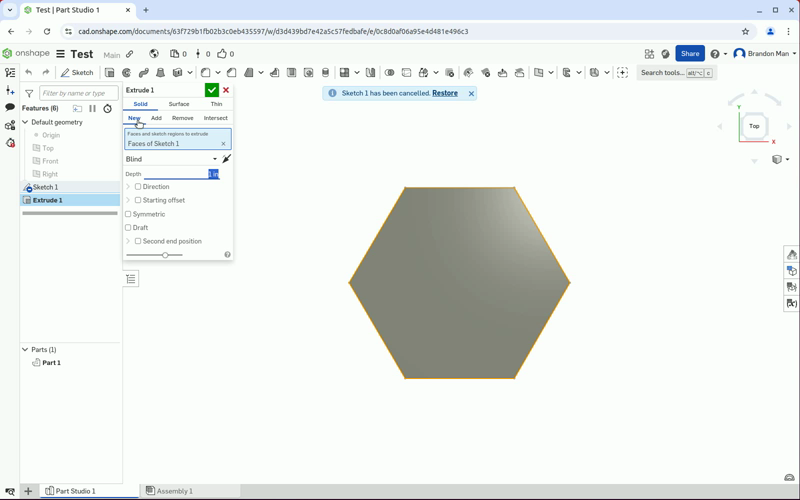
text(15.405)
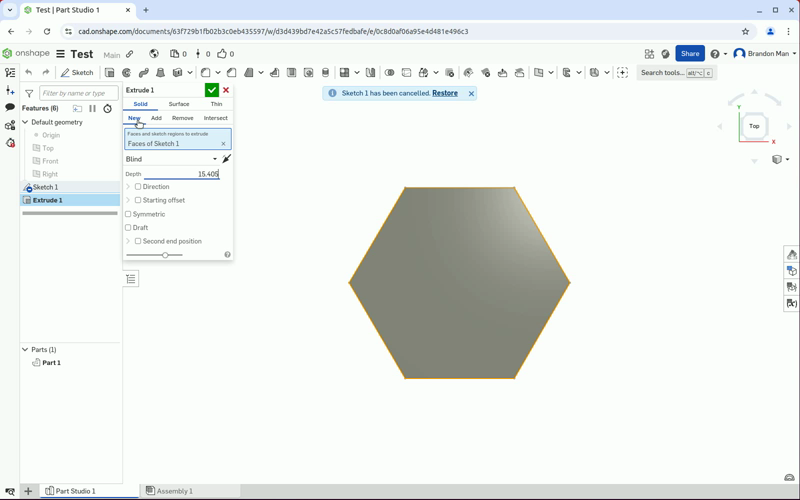
key(enter)
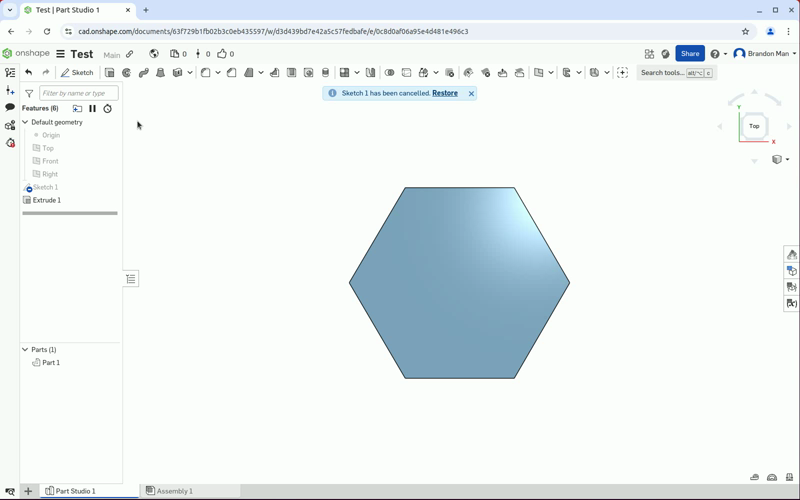
key(shift+h)
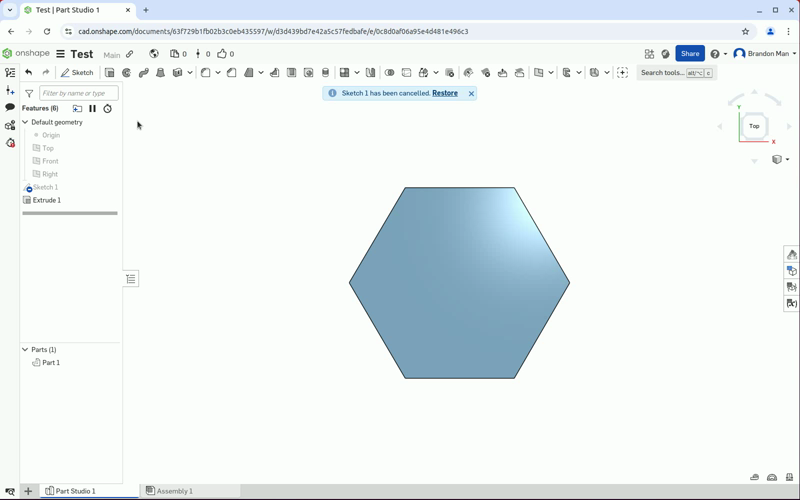
key(shift+h)
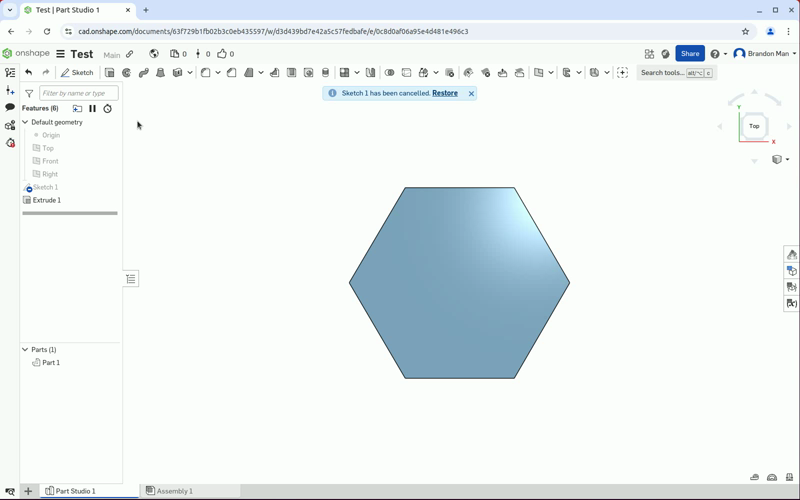
mouse_move(73, 189)
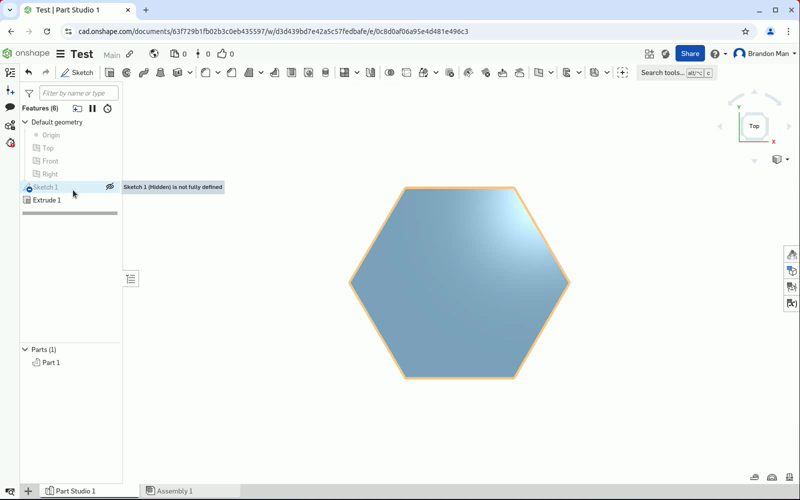
click(73, 189)
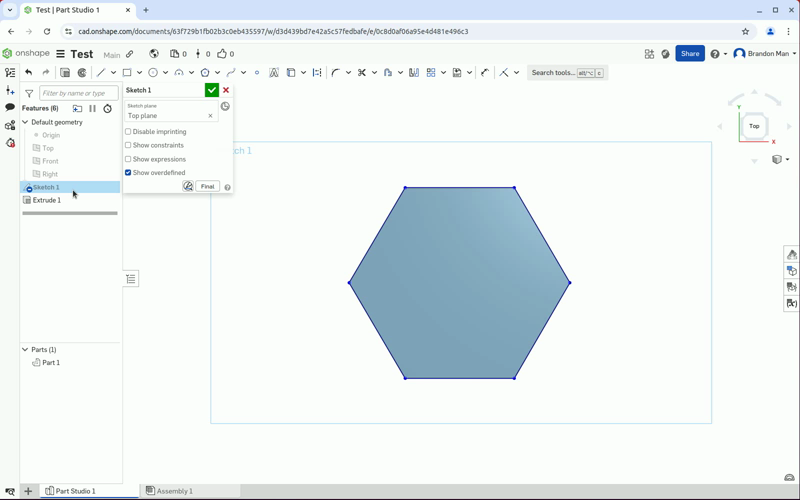
mouse_move(229, 92)
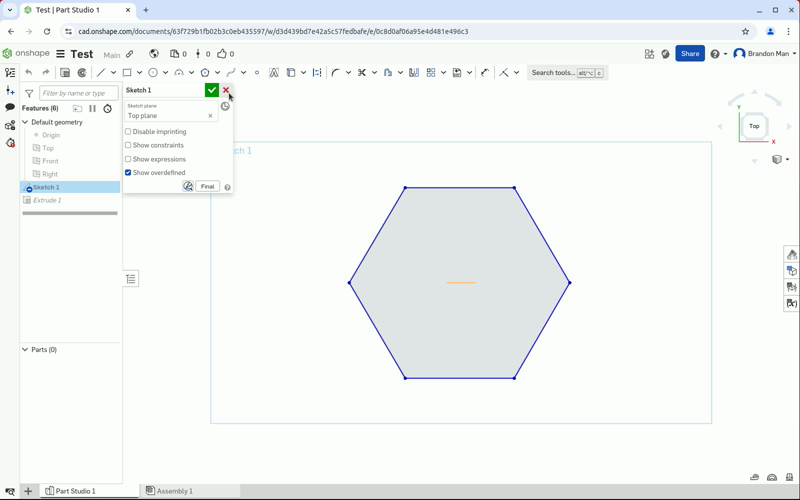
click(229, 92)
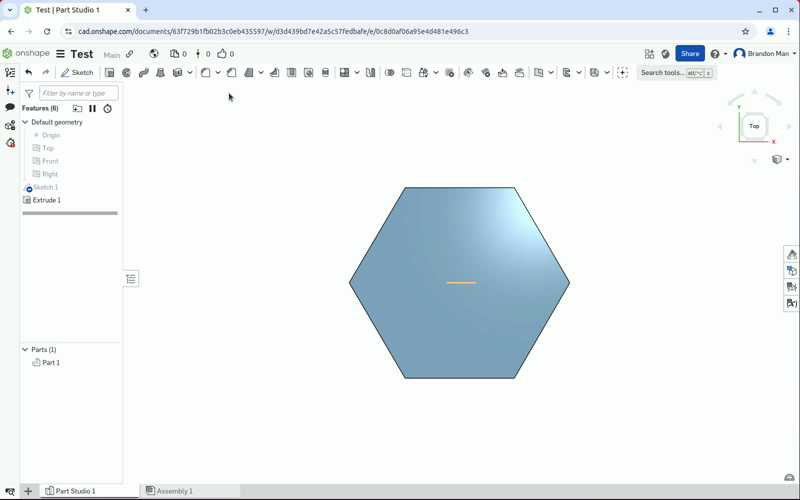
mouse_move(541, 75)
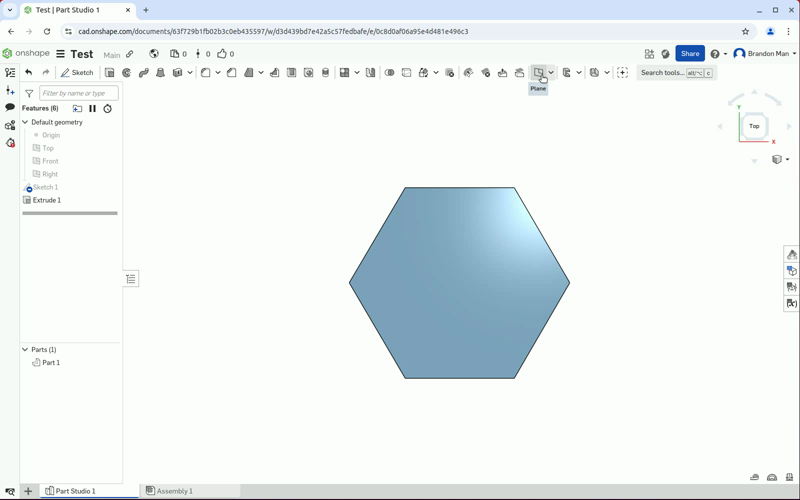
click(541, 75)
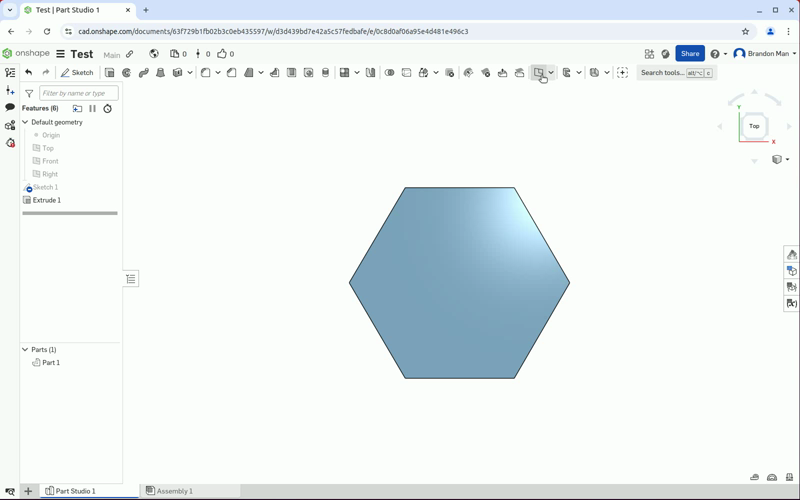
mouse_move(73, 150)
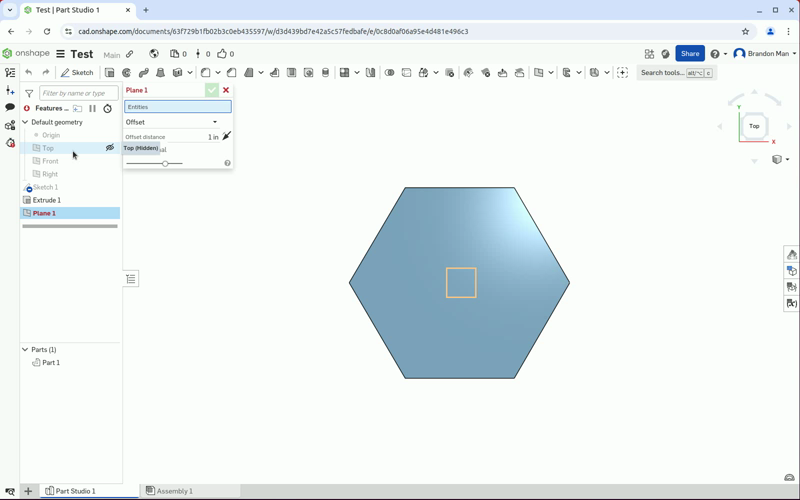
click(73, 150)
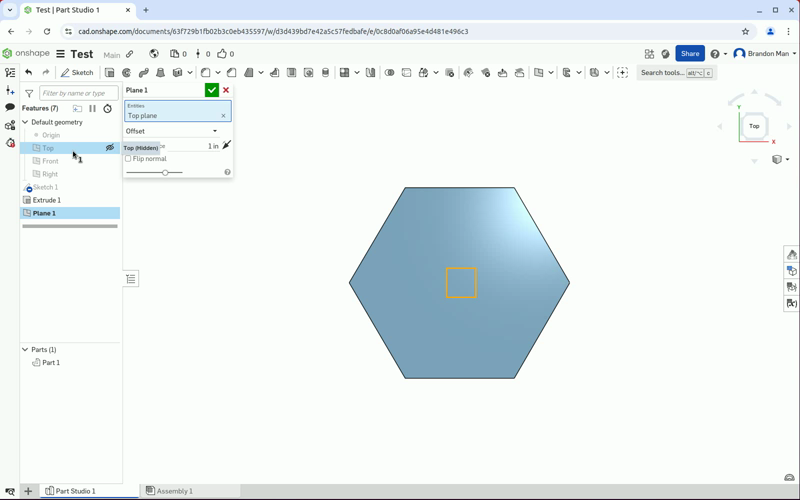
key(tab, 2)
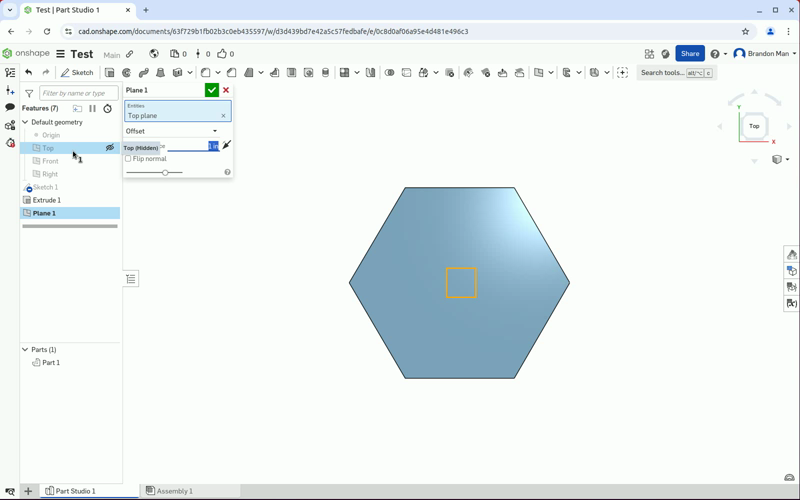
text(15.405)
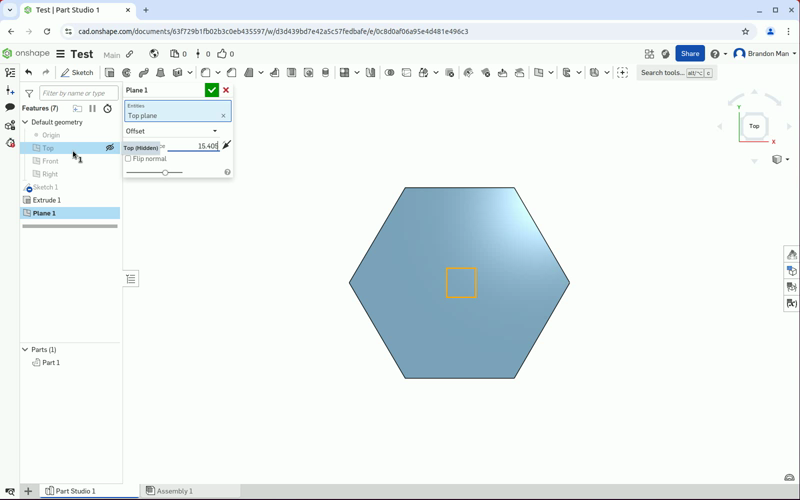
key(enter, 2)
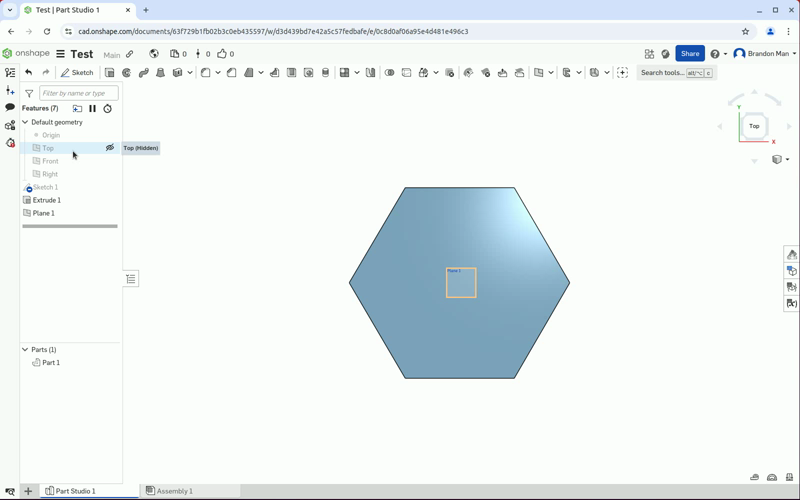
key(shift+s)
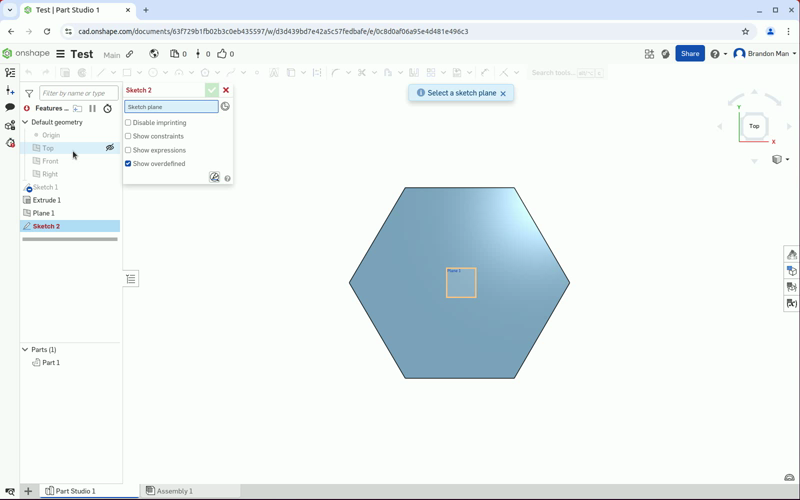
mouse_move(73, 215)
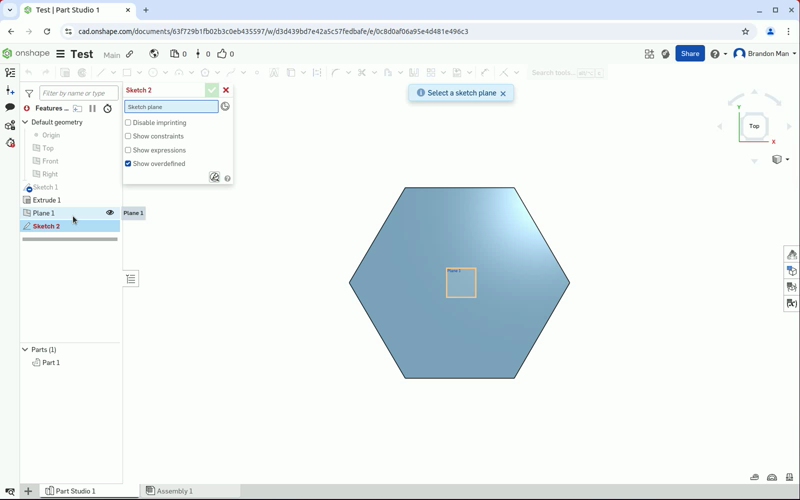
click(73, 215)
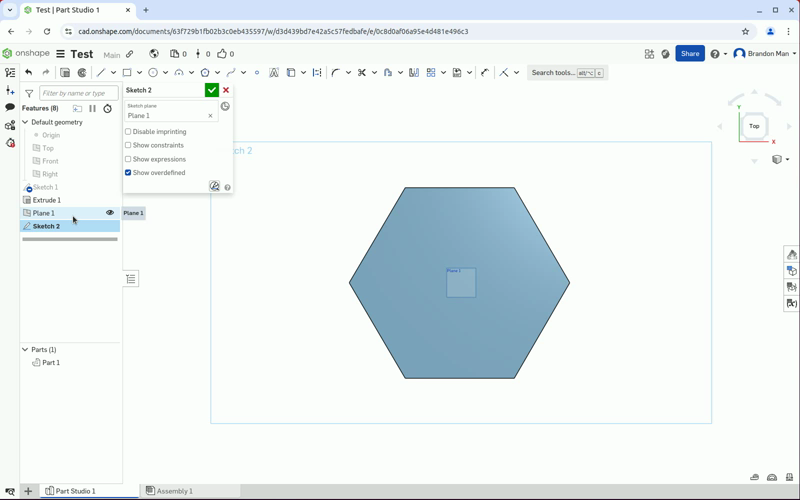
mouse_move(73, 352)
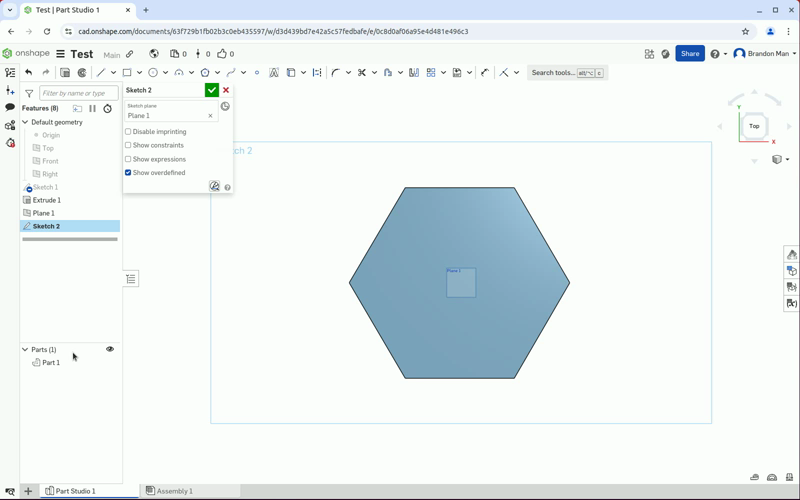
key(y)
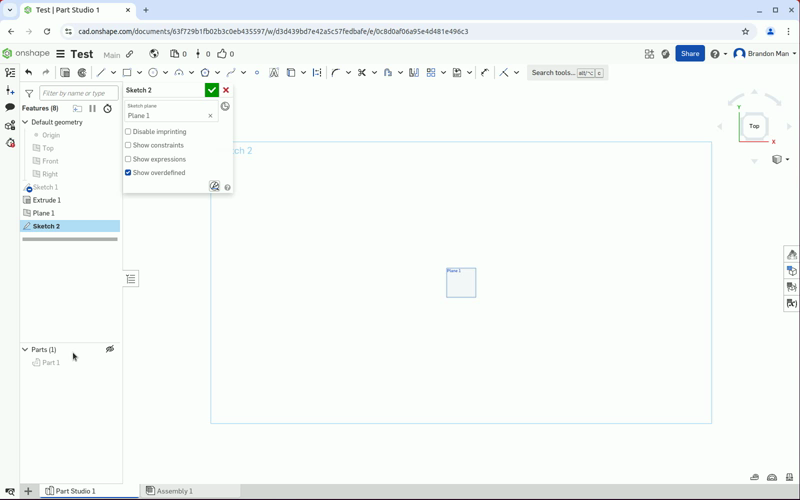
key(c)
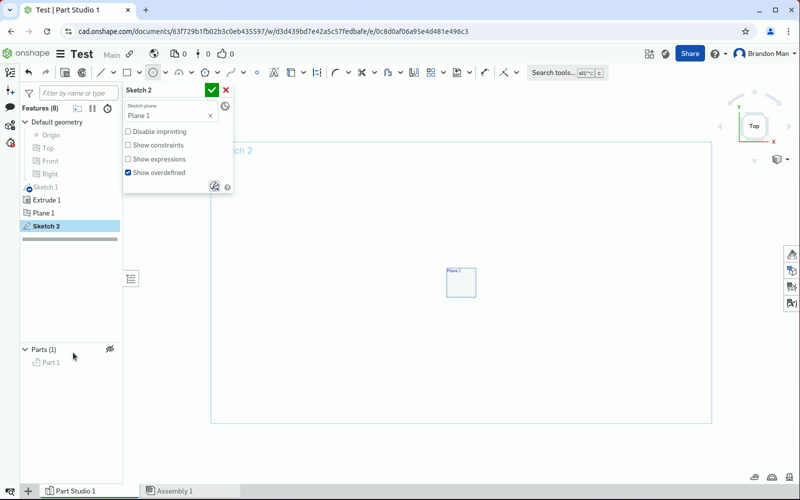
key_down(shift)
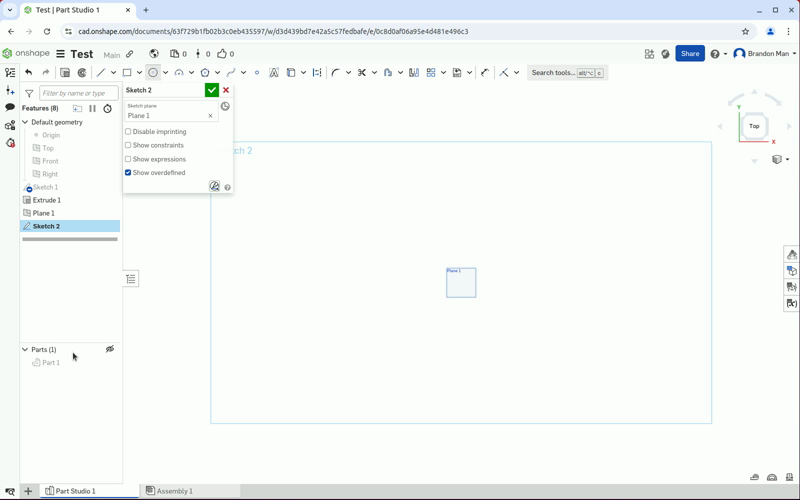
mouse_move(461, 282)
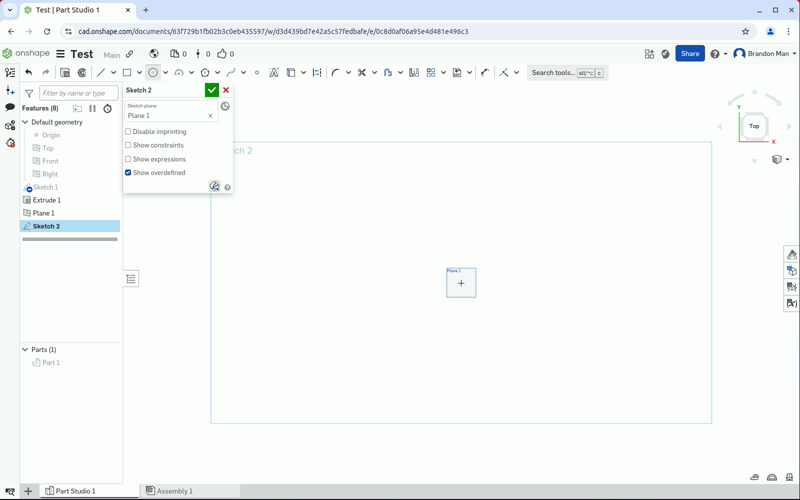
click(461, 282)
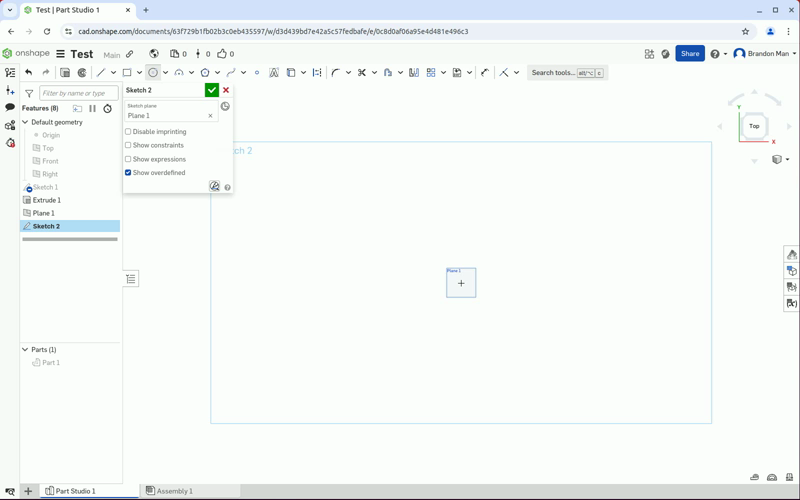
key_up(shift)
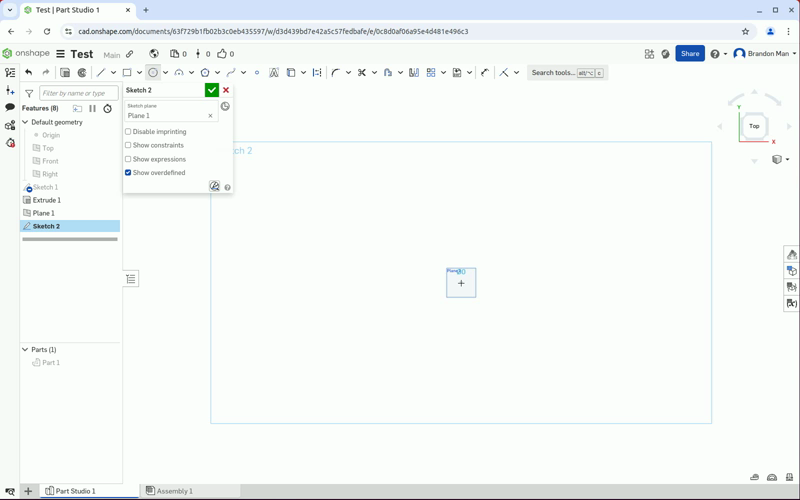
mouse_move(552, 282)
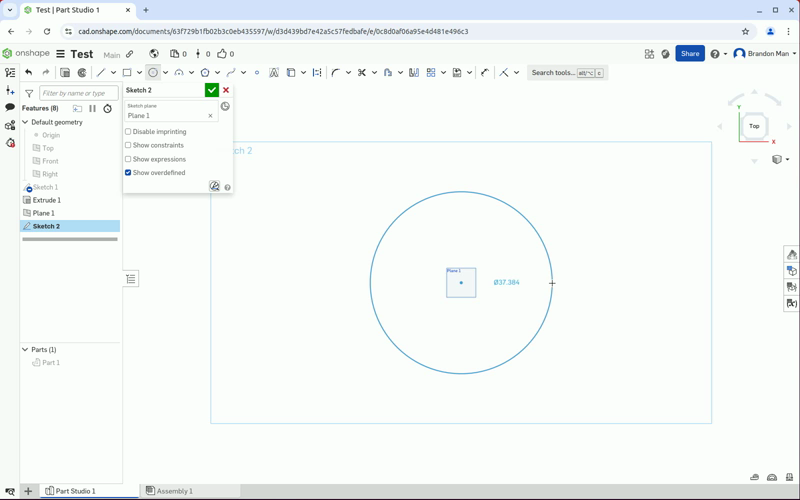
click(552, 282)
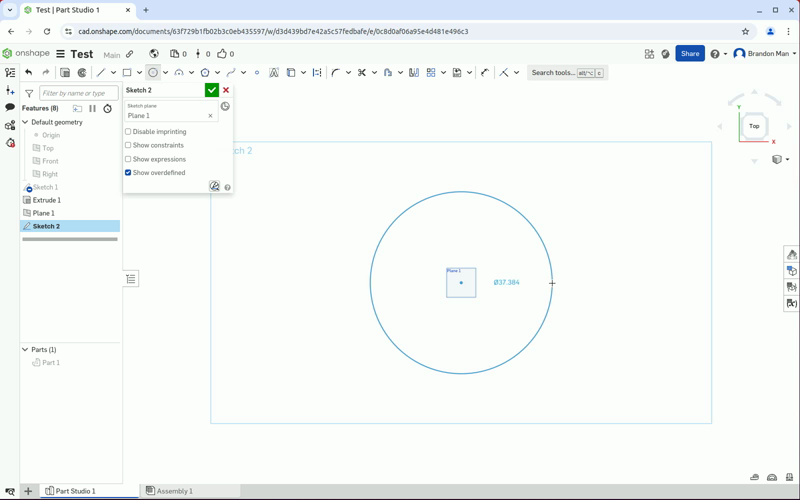
key(esc)
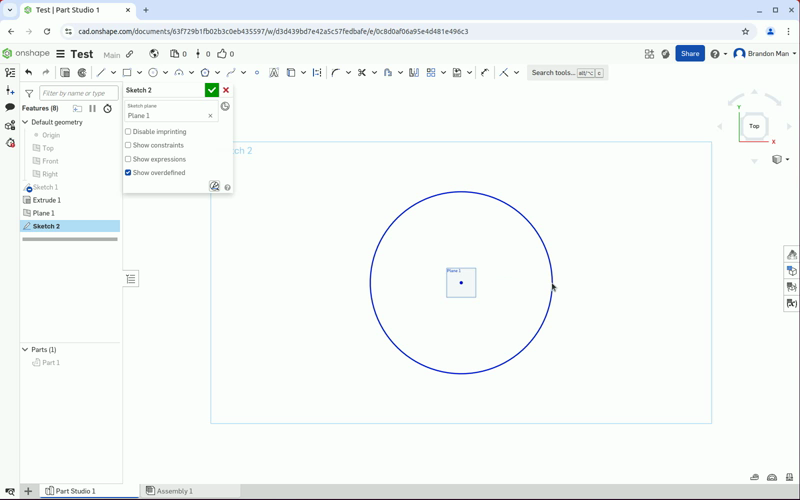
mouse_move(424, 280)
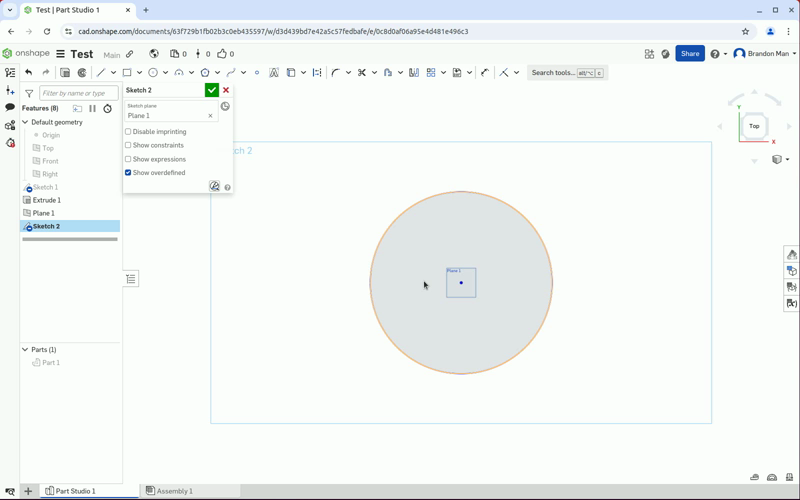
click(424, 280)
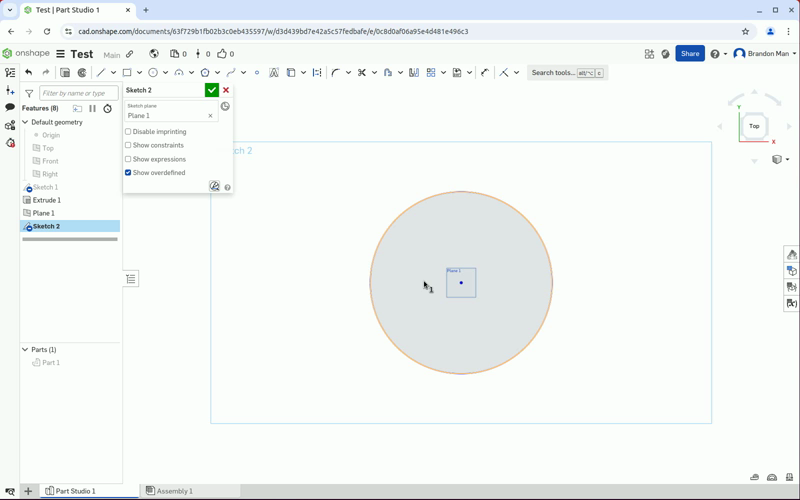
mouse_move(73, 352)
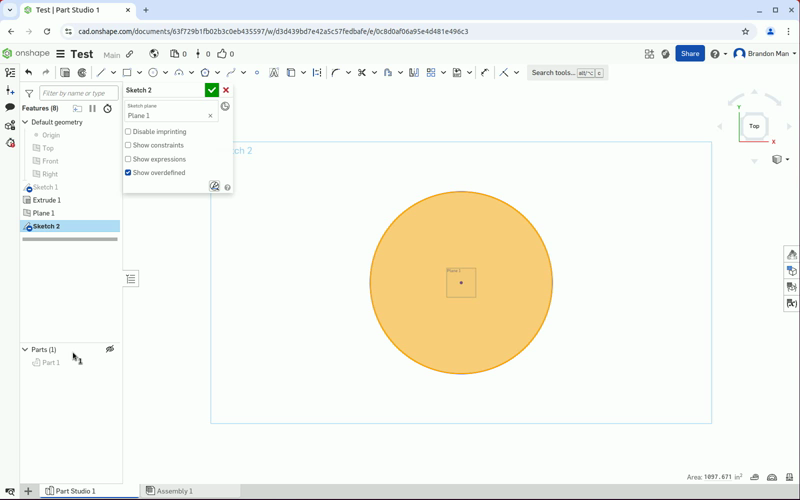
key(shift+y)
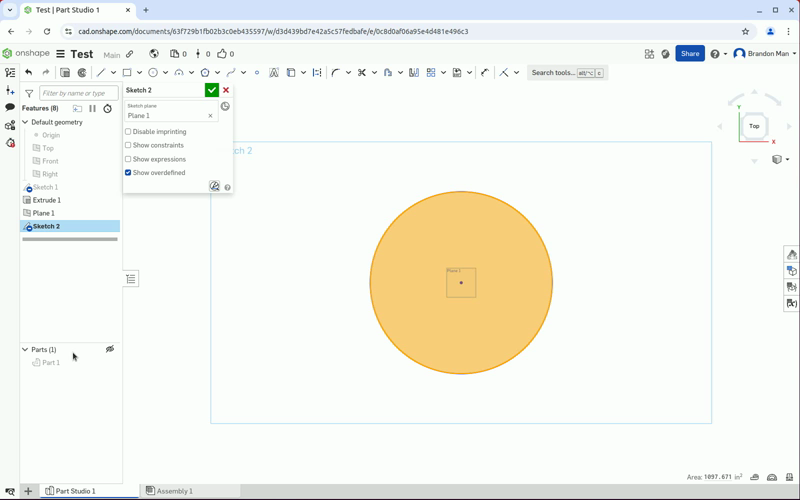
key(shift+e)
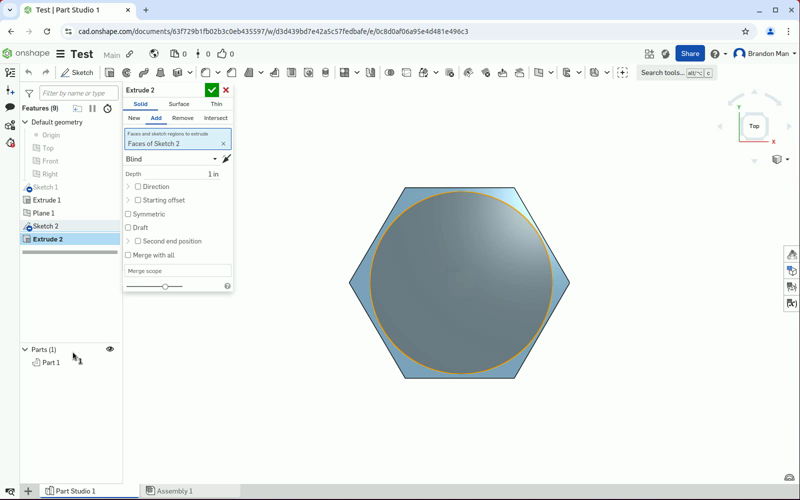
mouse_move(143, 106)
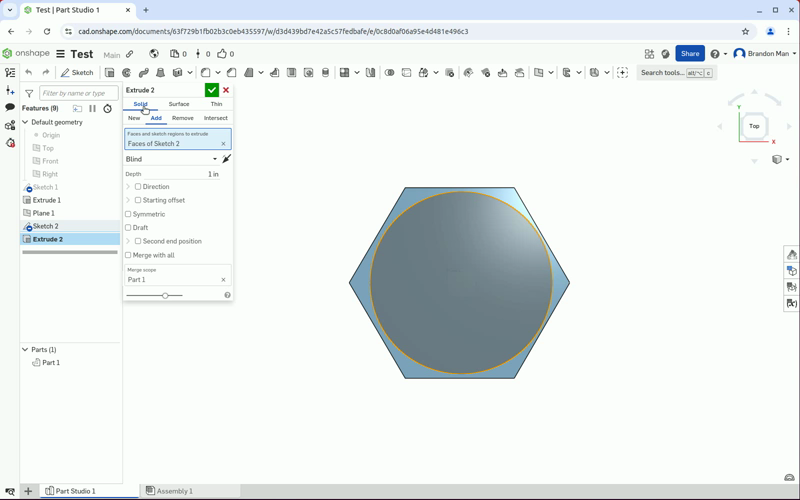
click(143, 106)
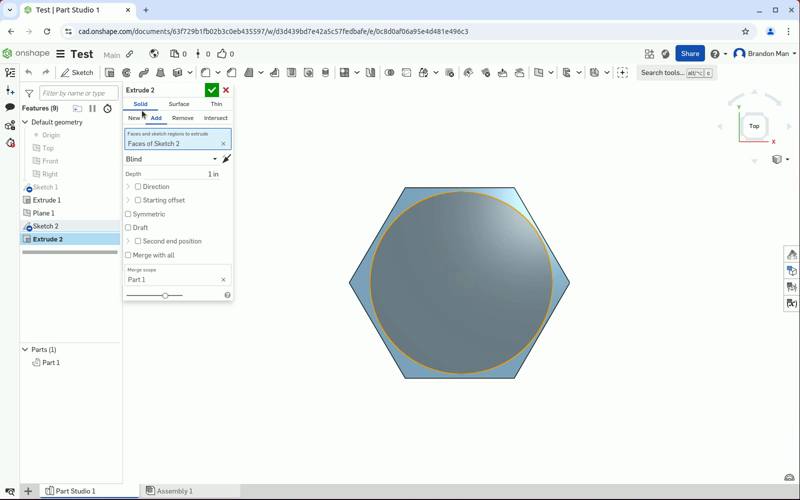
mouse_move(137, 120)
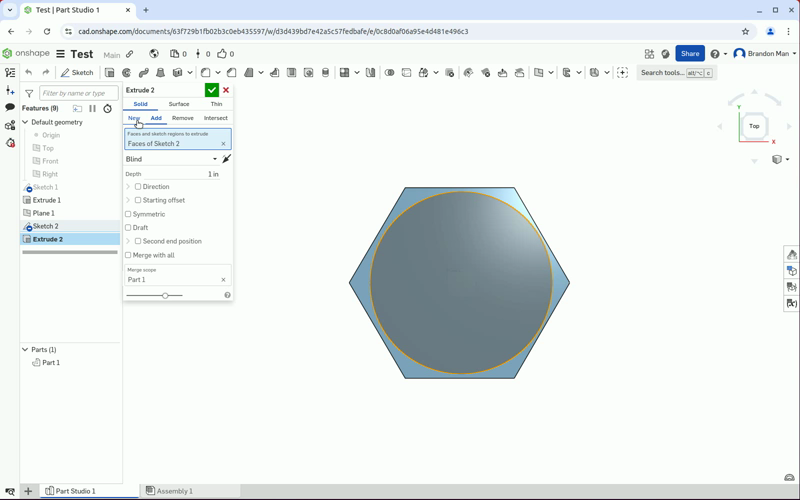
click(137, 120)
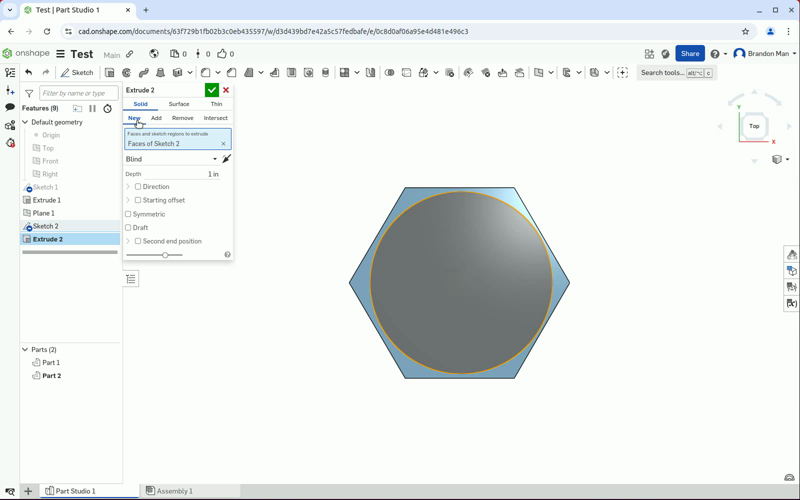
key(tab, 4)
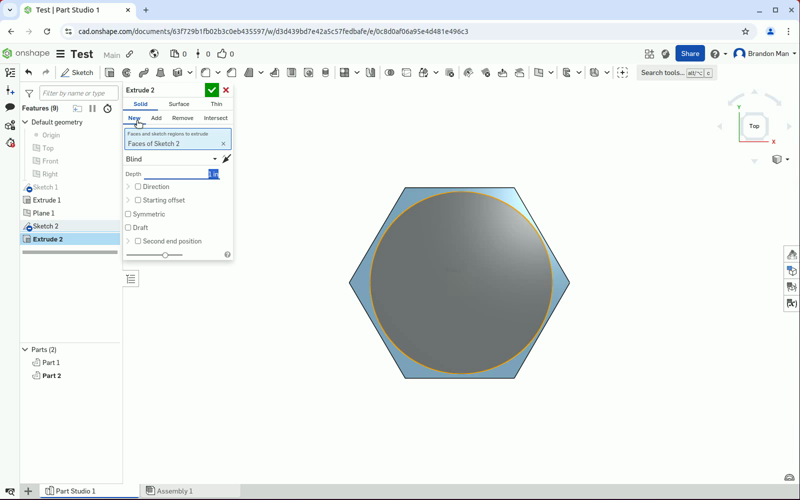
text(7.703)
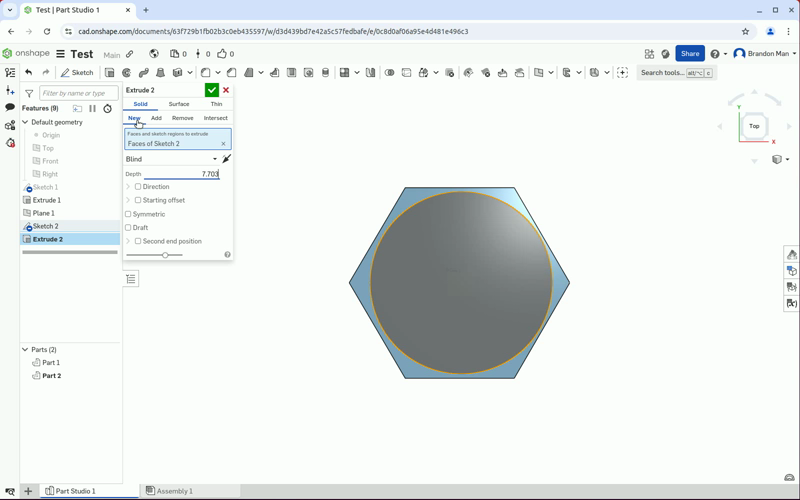
key(enter)
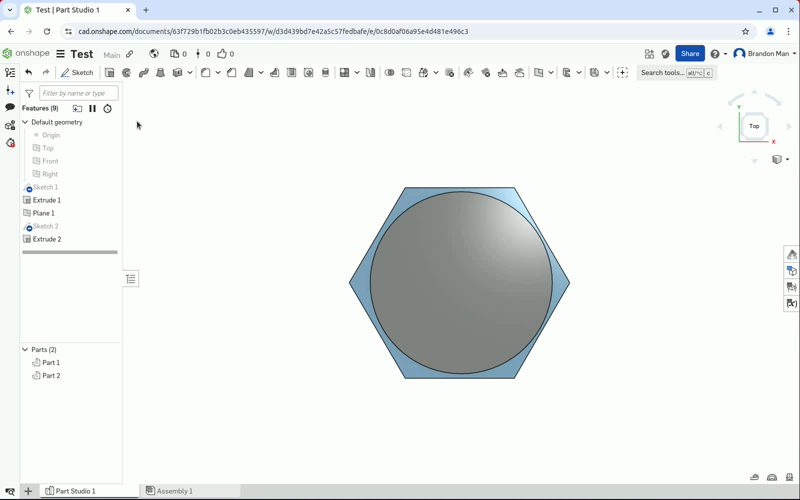
key(shift+h)
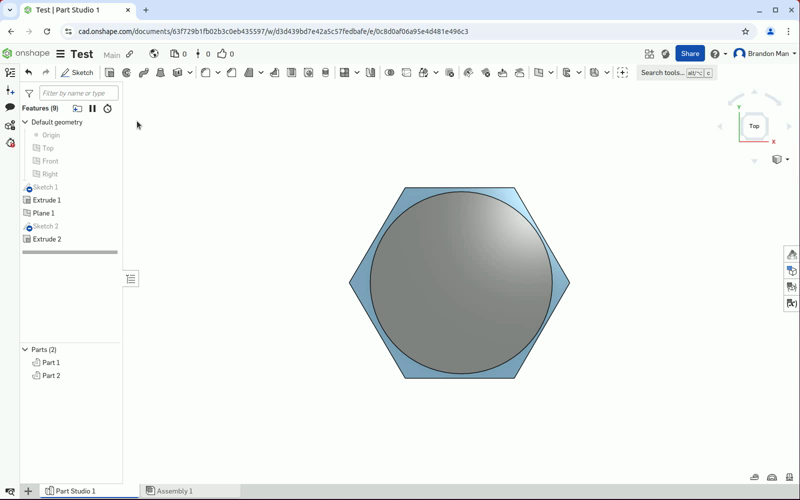
key(shift+h)
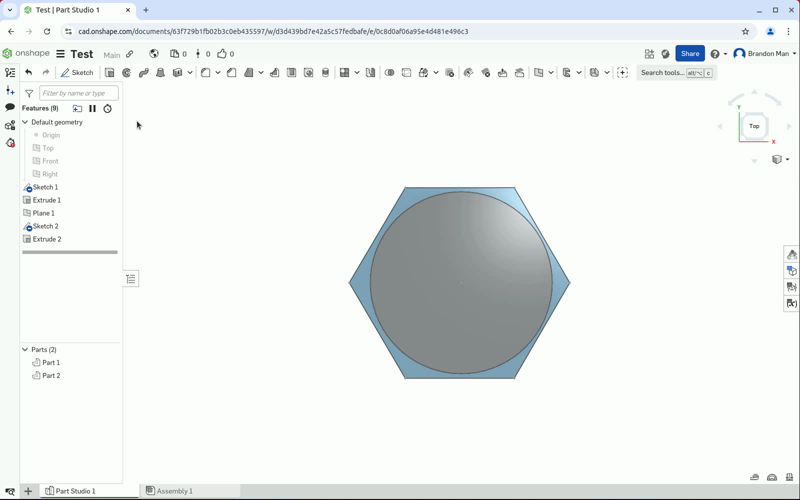
key(shift+7)
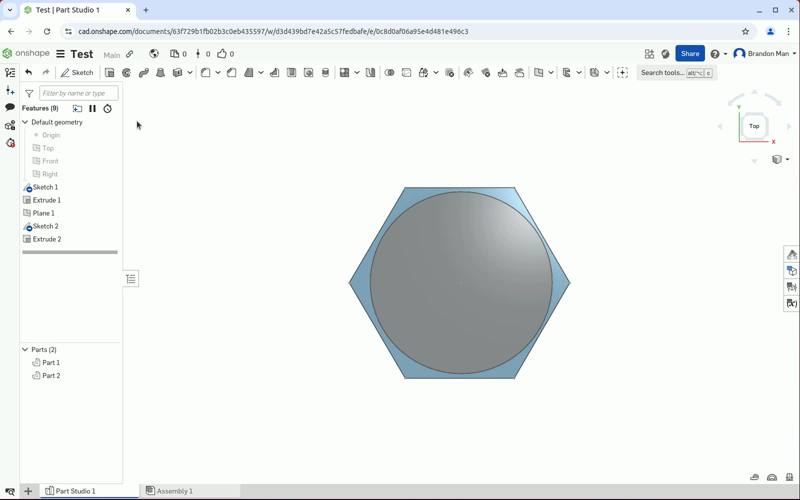
key(up, 3)
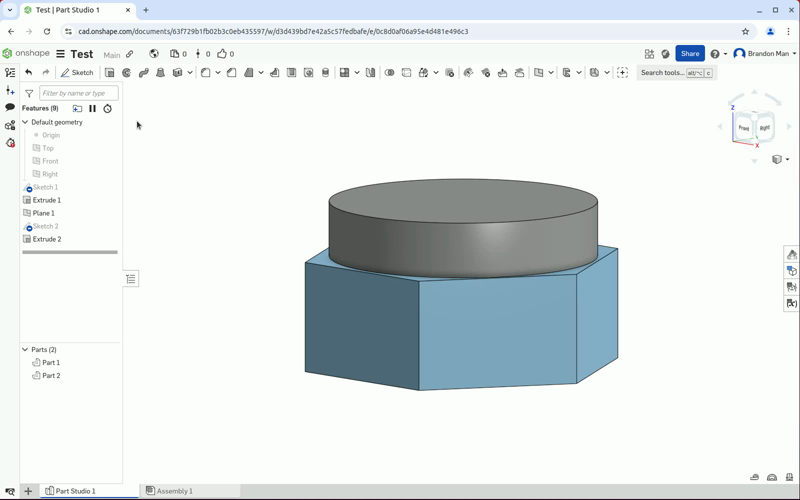
key(left, 3)
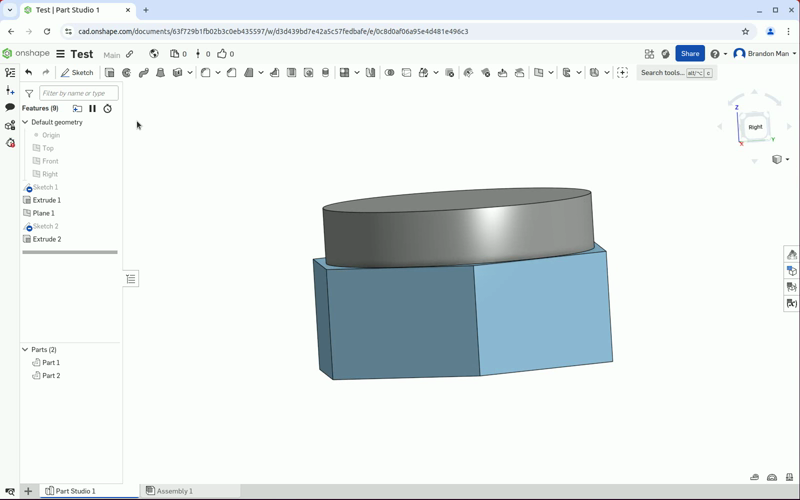
key(right, 3)
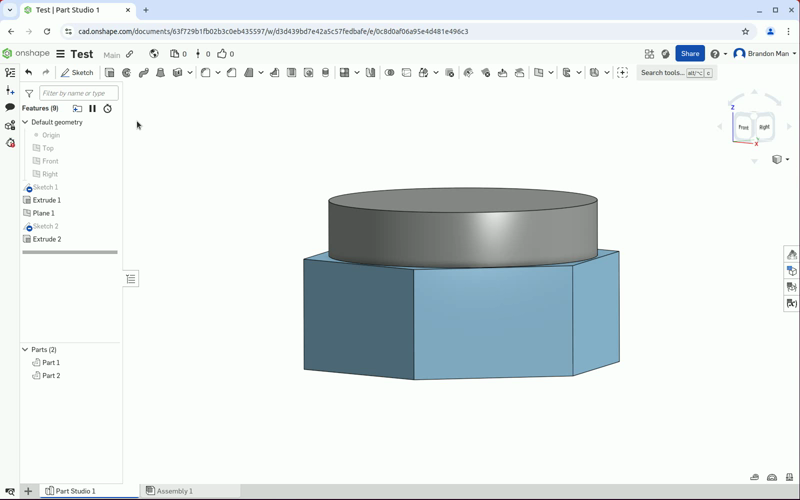
key(down, 3)
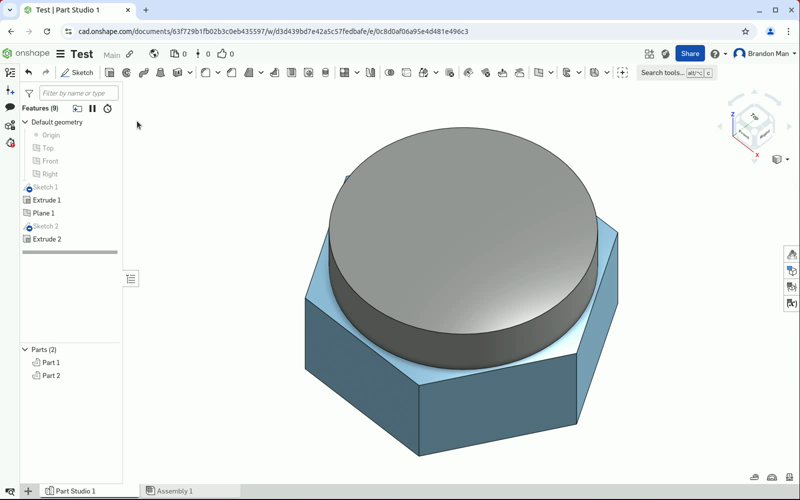
mouse_move(73, 189)
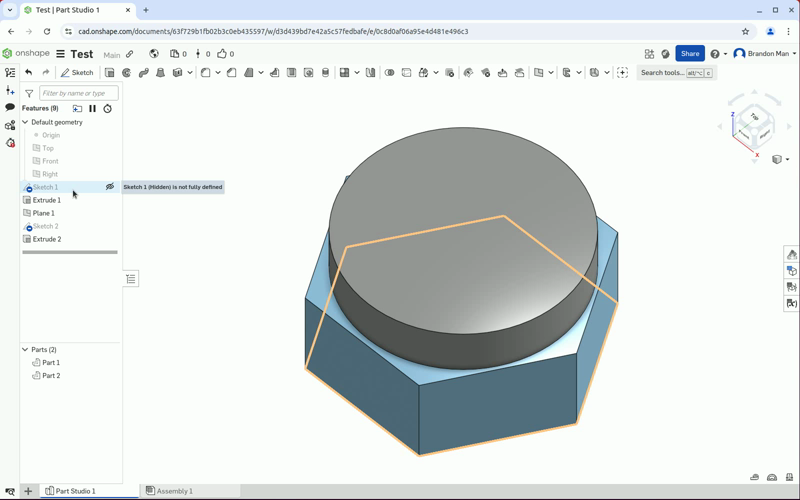
click(73, 189)